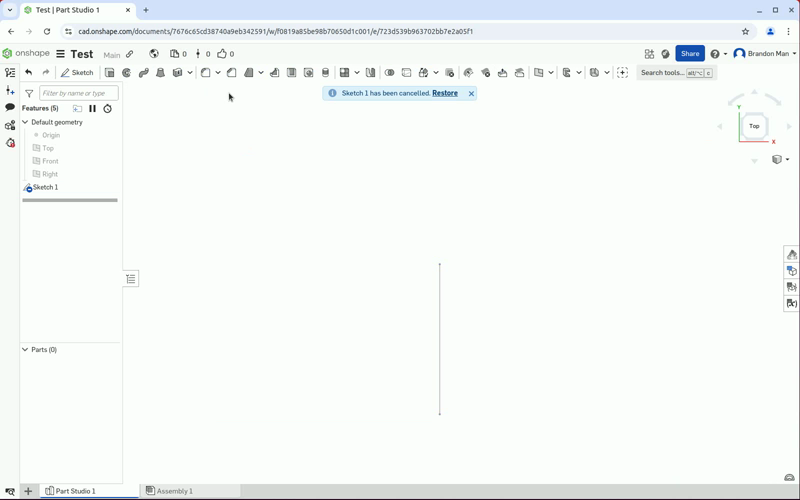
key(shift+h)
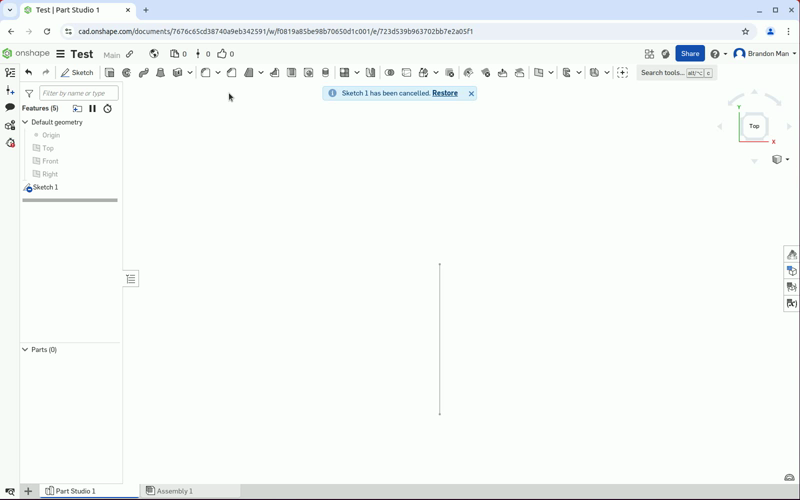
key(shift+s)
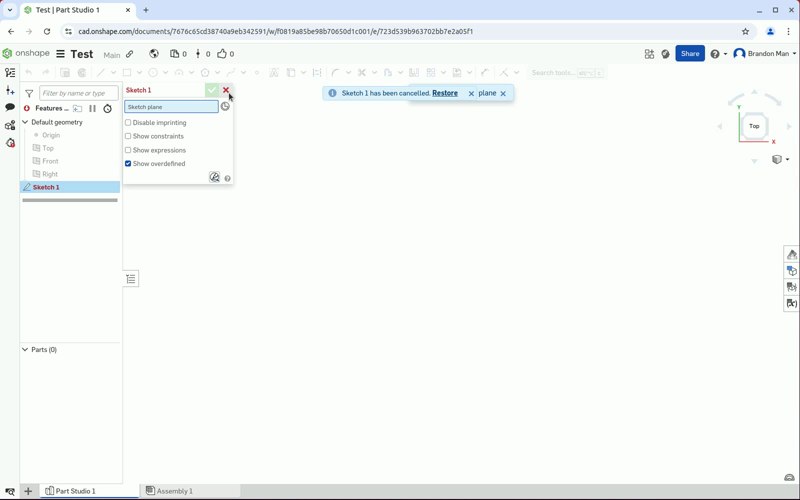
mouse_move(73, 150)
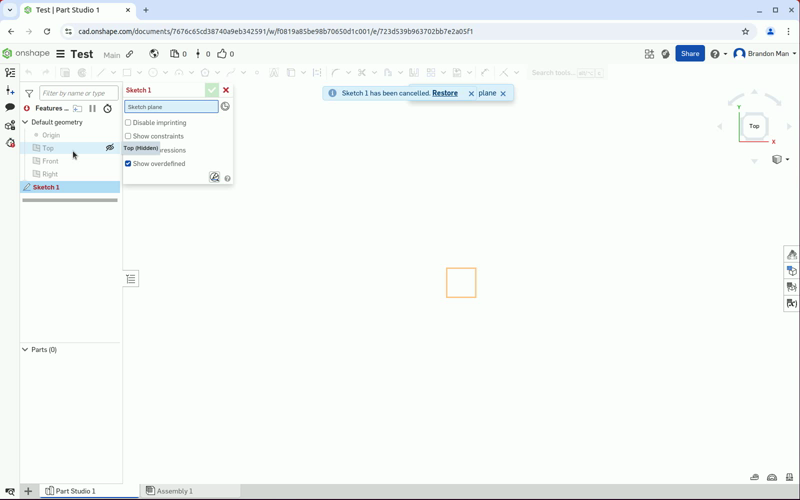
click(73, 150)
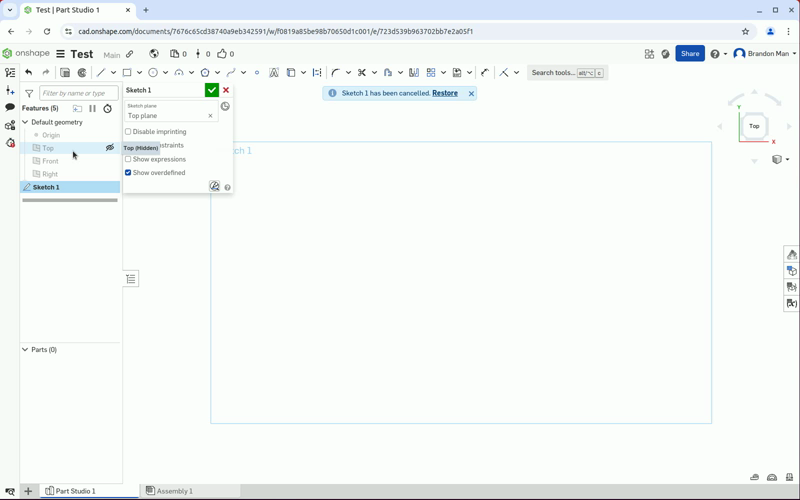
mouse_move(73, 352)
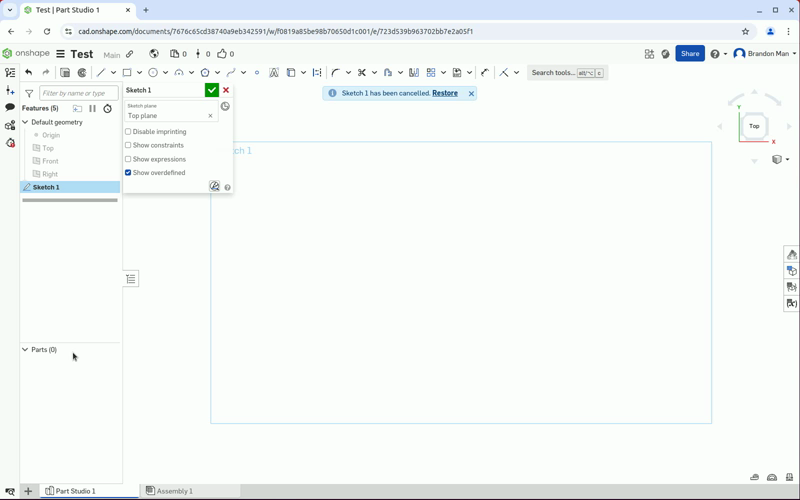
key(y)
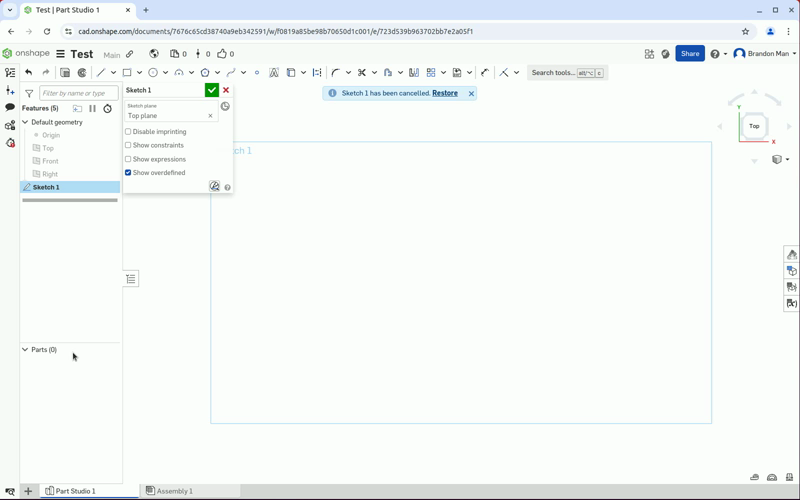
key(l)
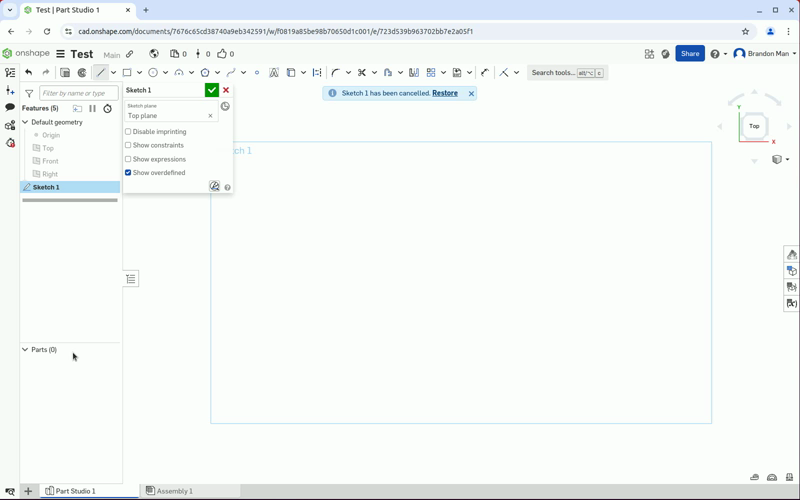
key_down(shift)
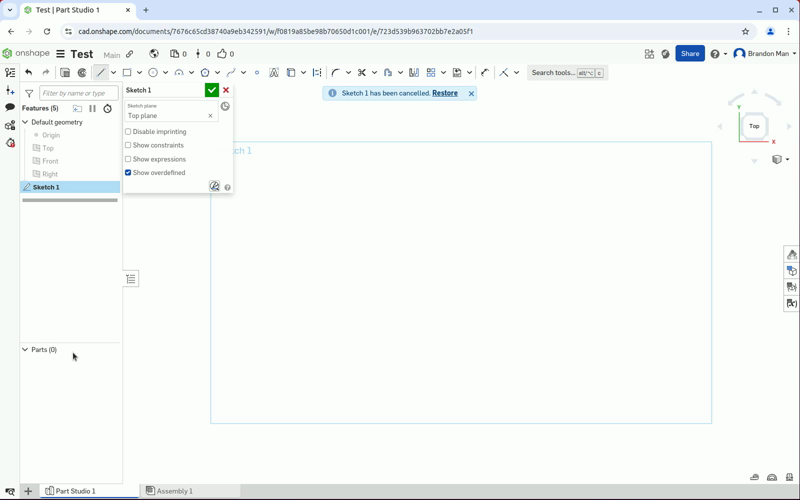
mouse_move(422, 322)
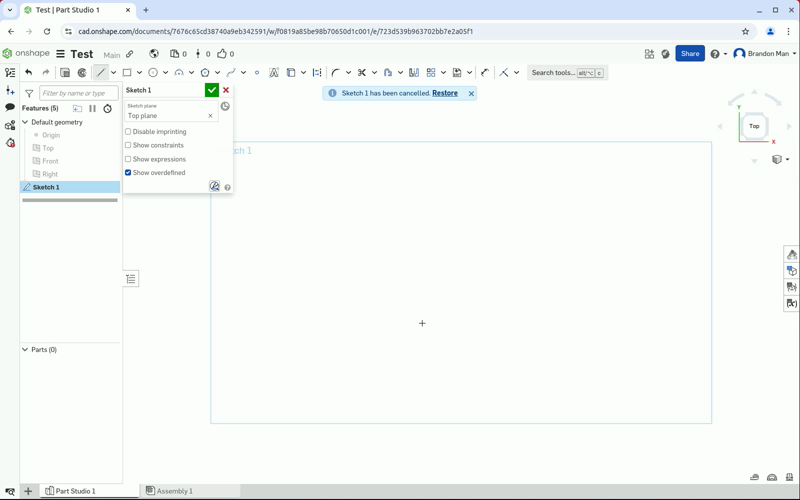
click(422, 322)
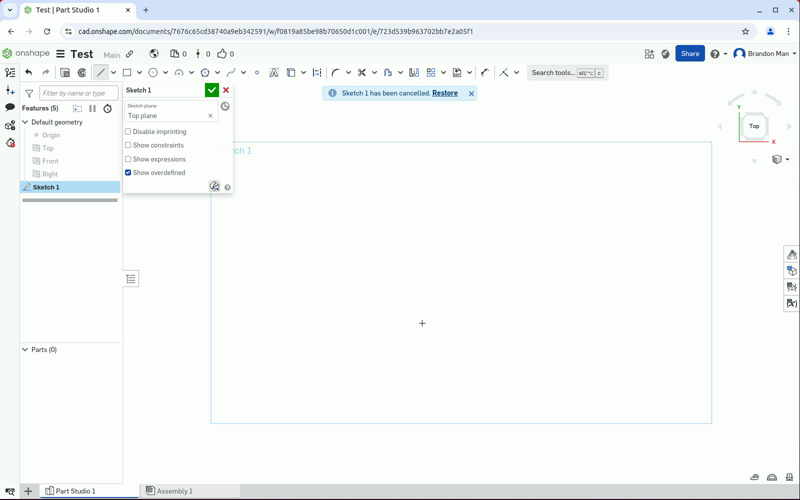
key_up(shift)
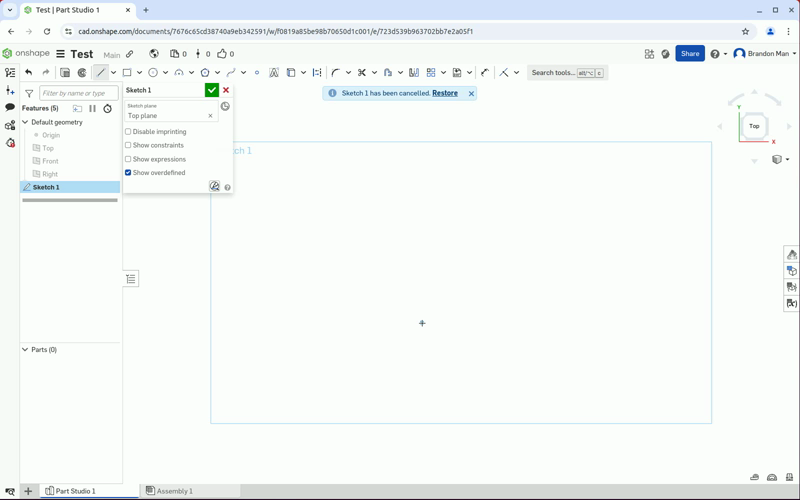
key_down(shift)
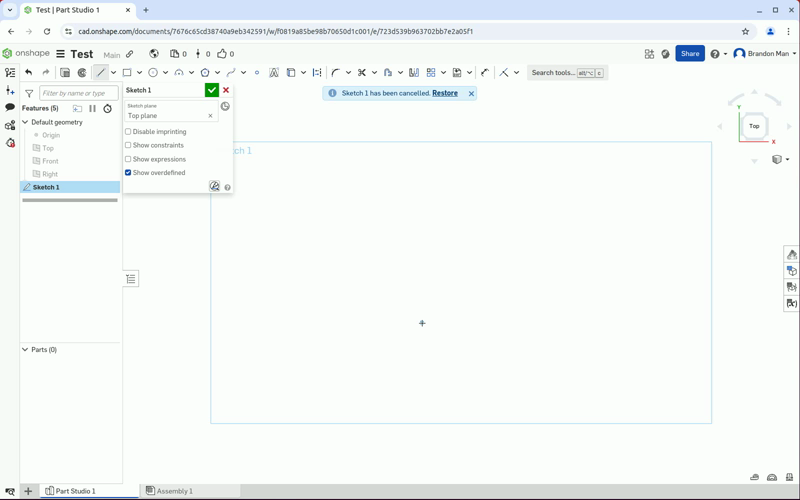
mouse_move(529, 322)
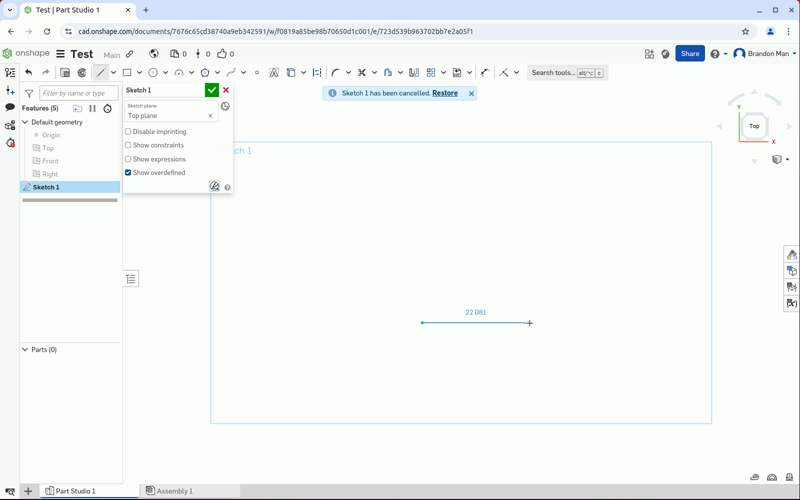
click(529, 322)
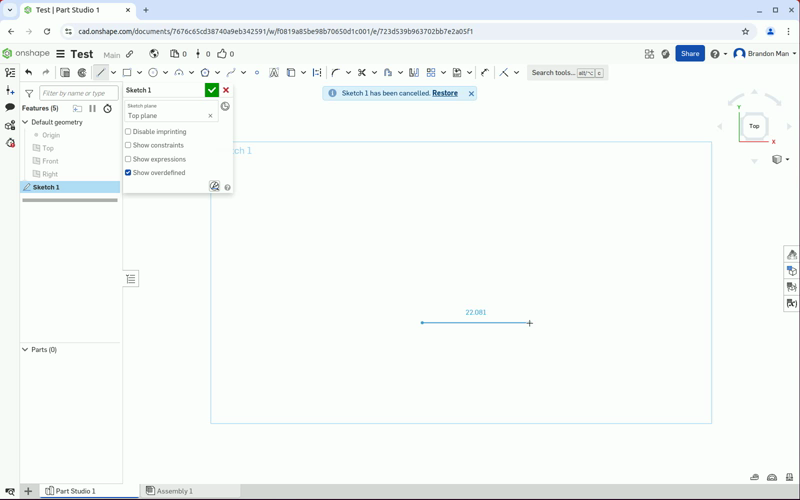
key_up(shift)
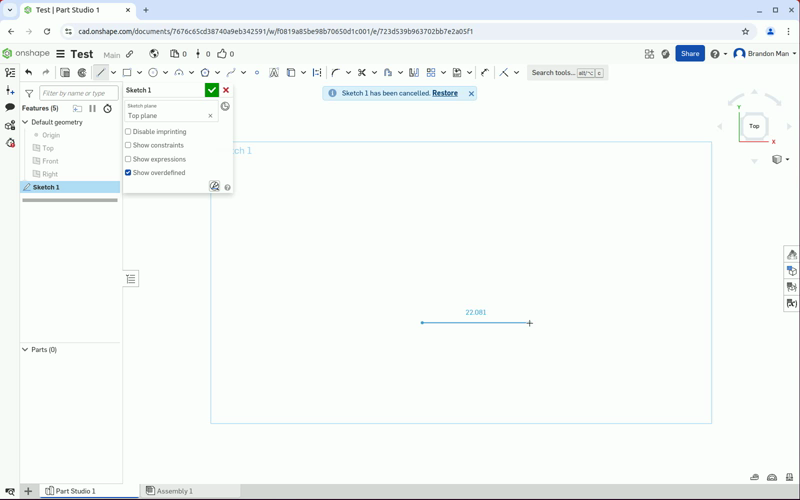
key_down(shift)
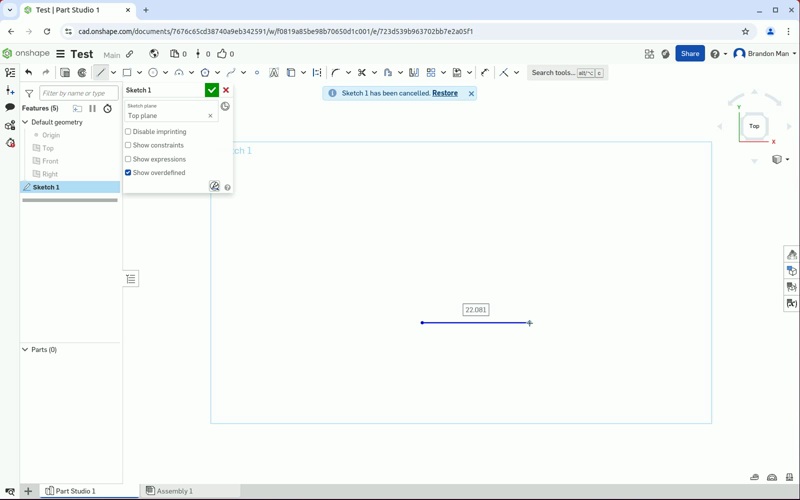
mouse_move(529, 262)
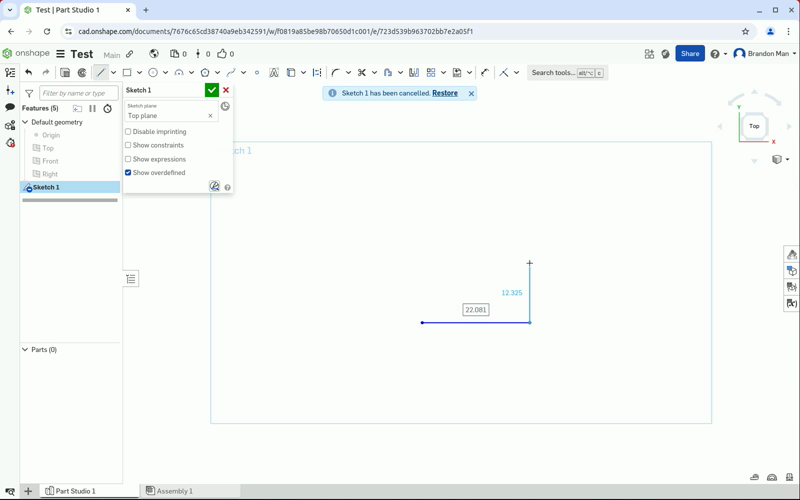
click(529, 262)
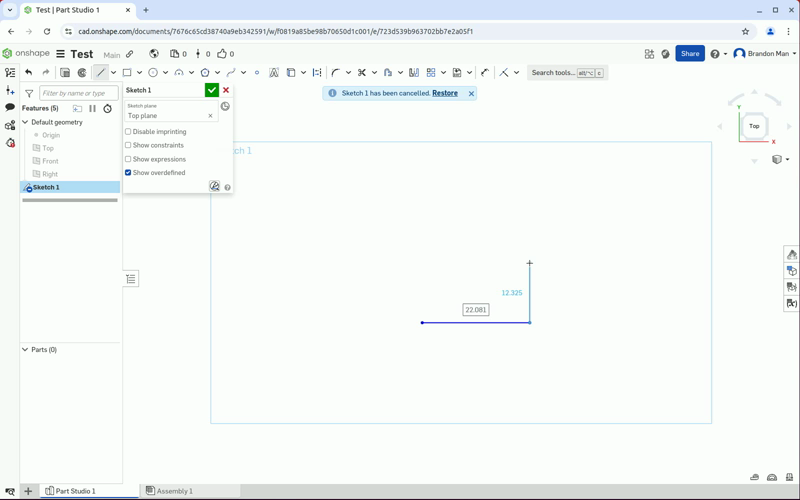
key_up(shift)
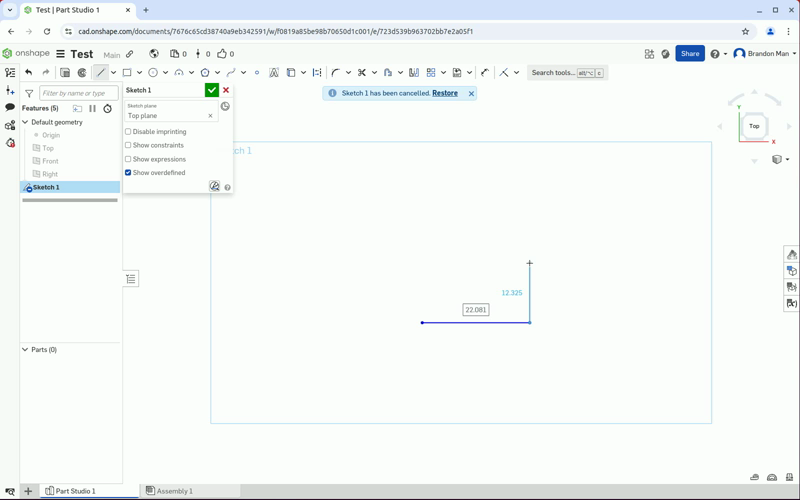
key_down(shift)
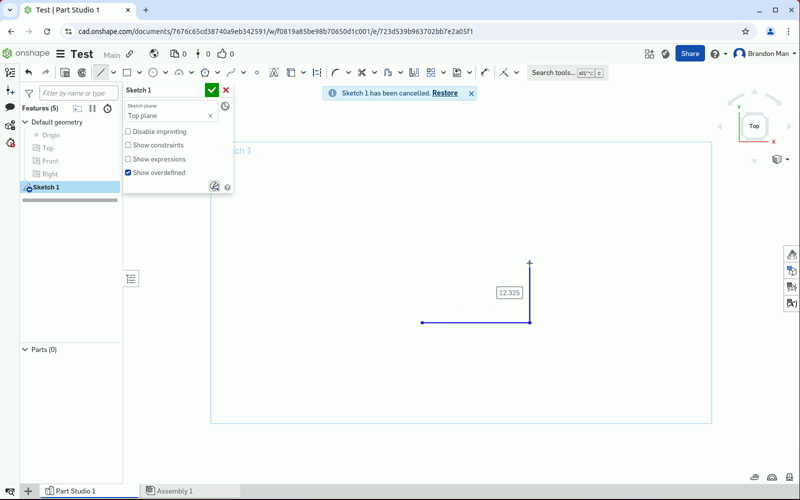
mouse_move(422, 262)
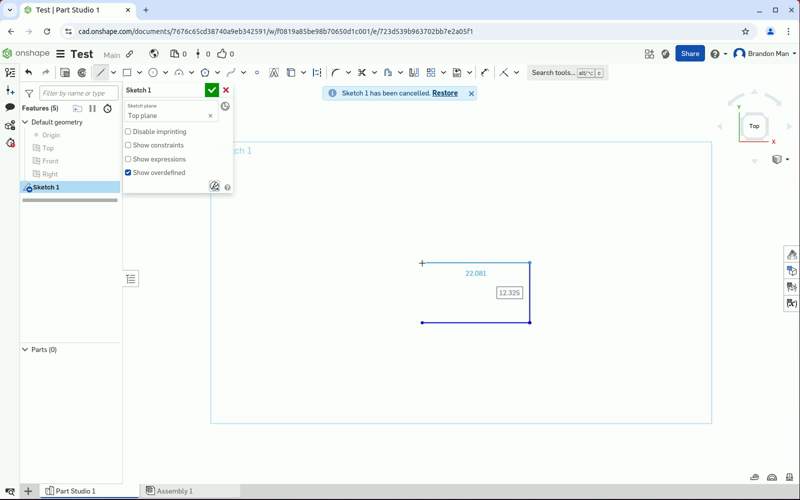
click(422, 262)
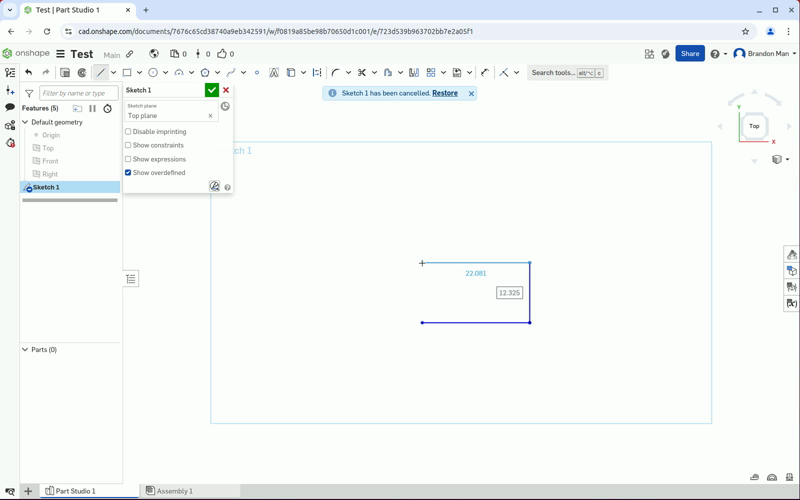
key_up(shift)
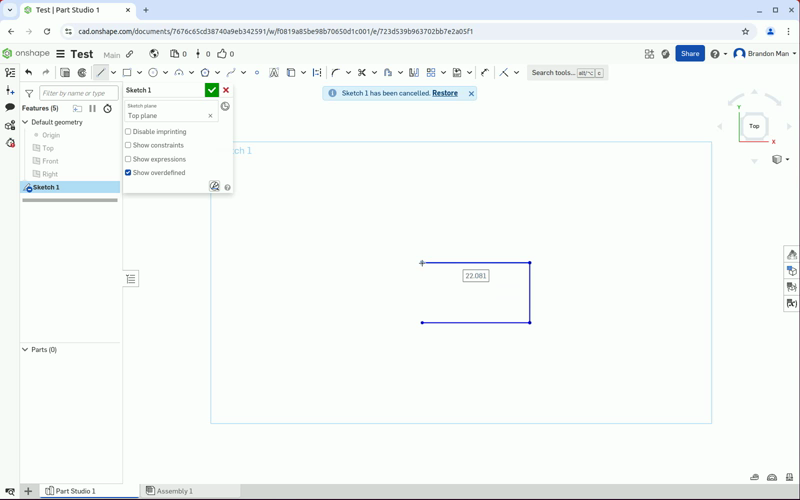
key_down(shift)
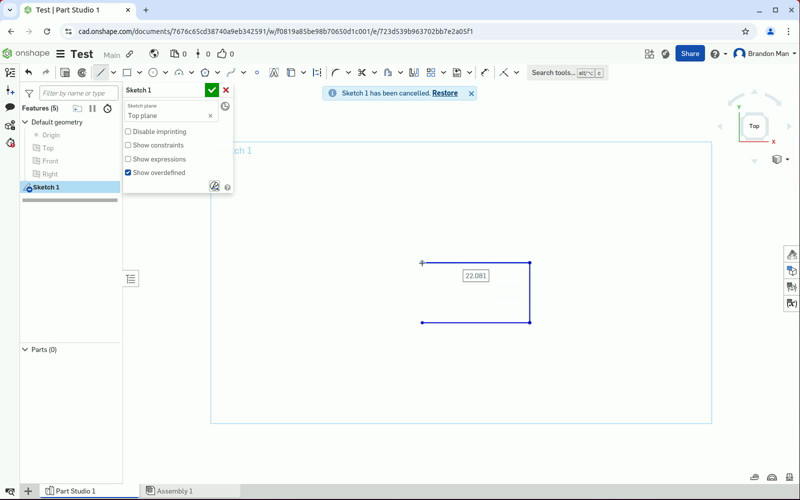
mouse_move(422, 322)
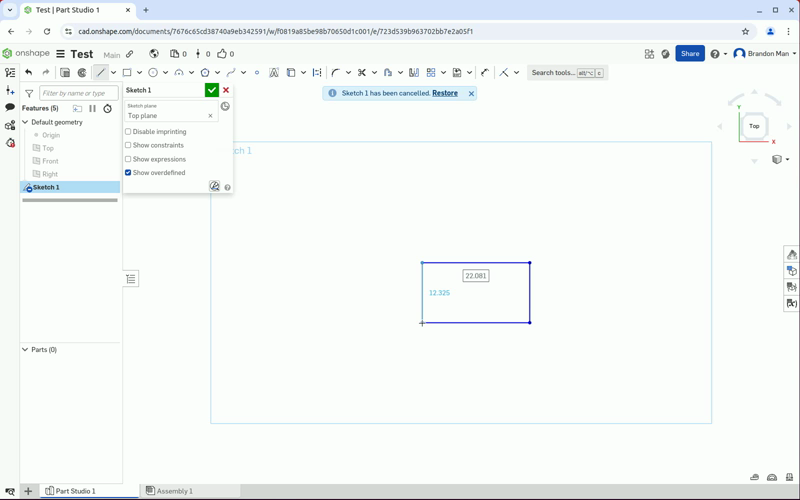
key_up(shift)
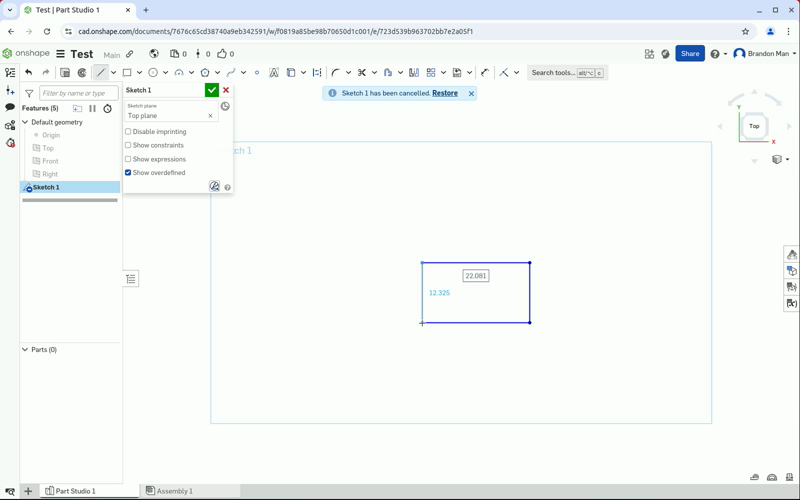
click(422, 322)
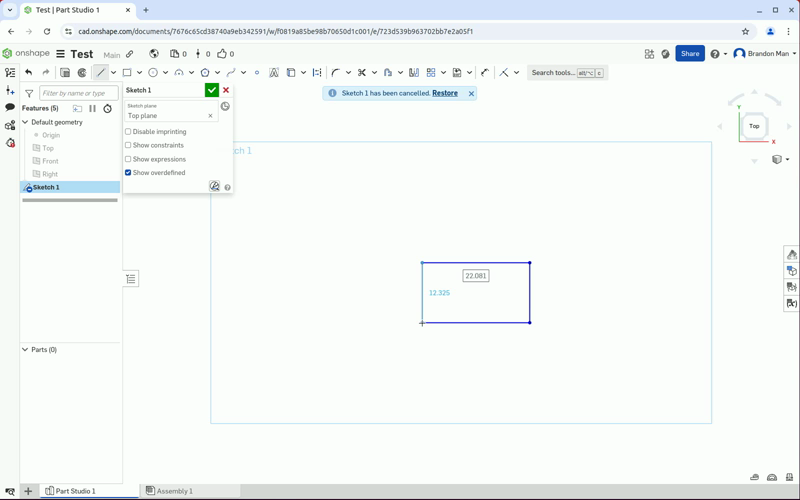
key(esc)
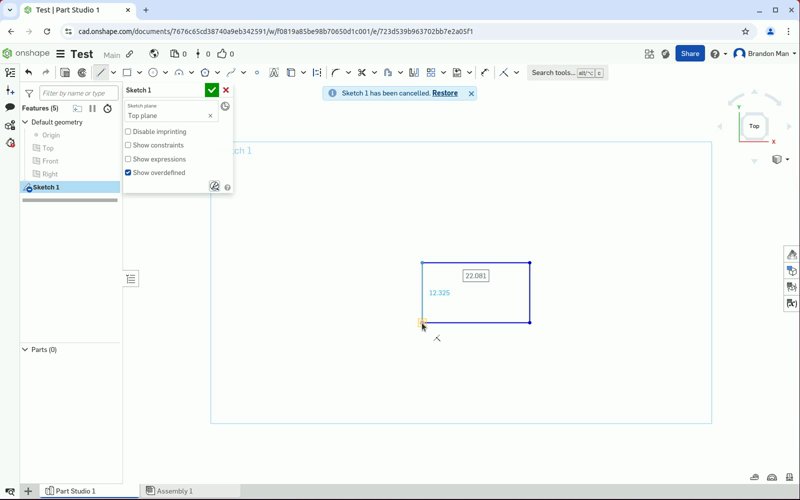
mouse_move(427, 300)
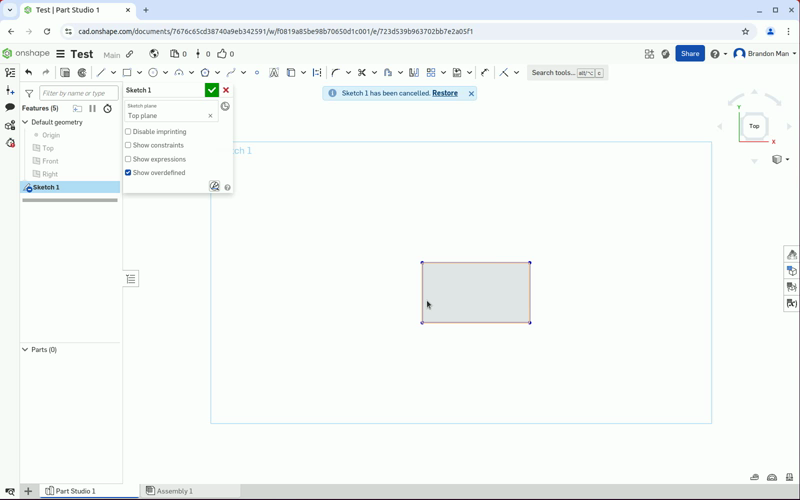
click(427, 300)
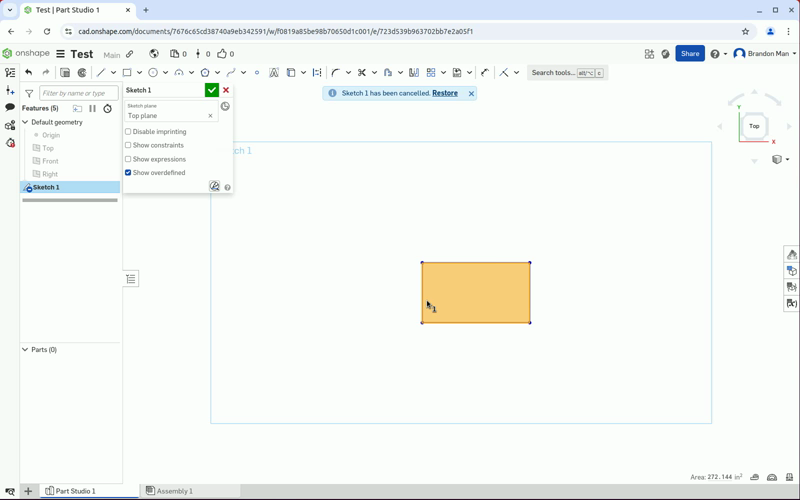
mouse_move(73, 352)
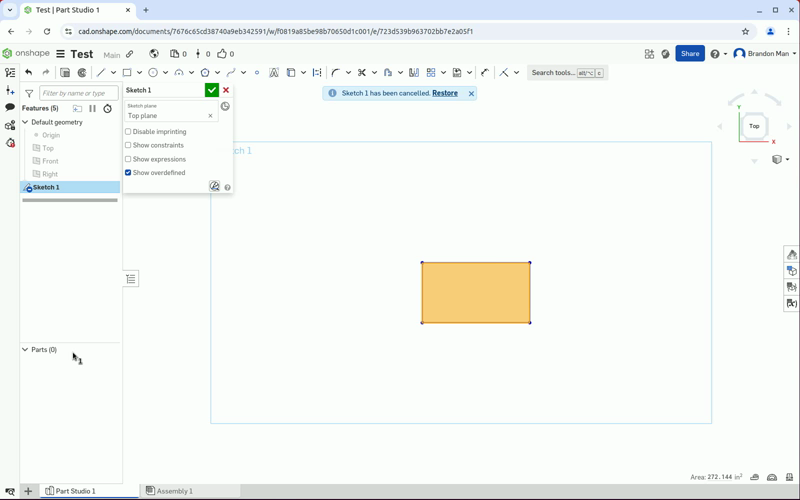
key(shift+y)
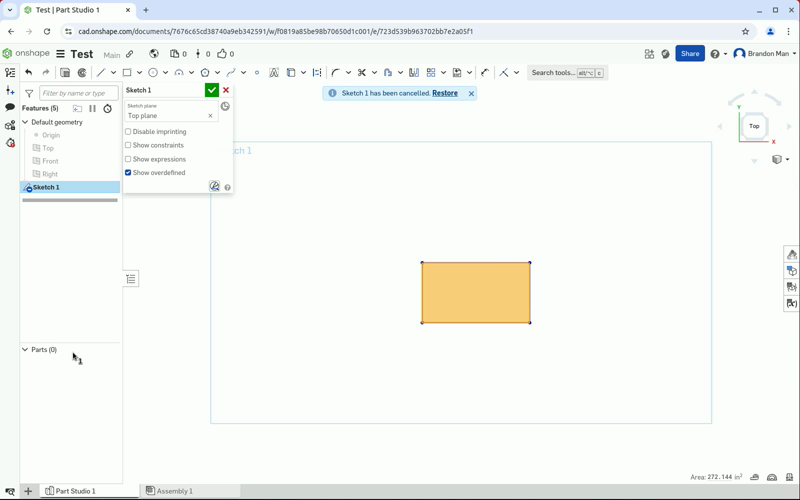
key(shift+e)
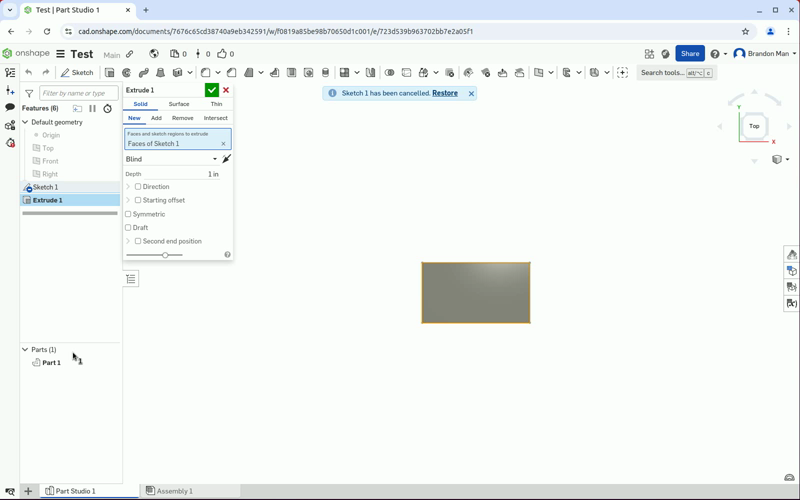
mouse_move(143, 106)
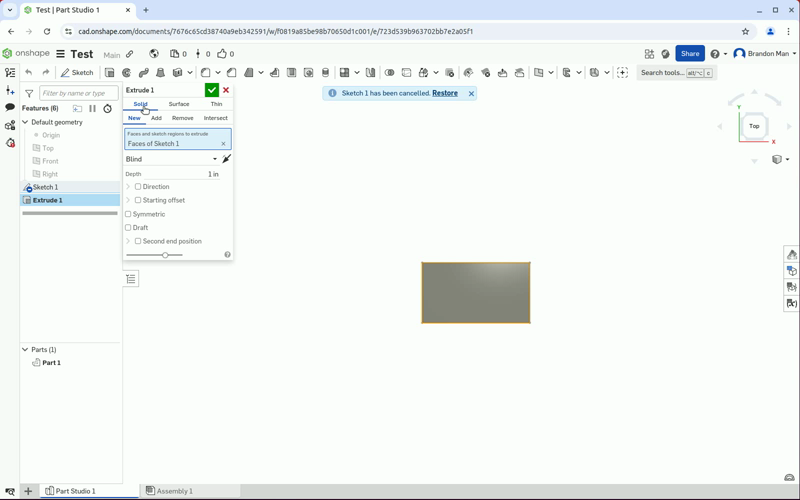
click(143, 106)
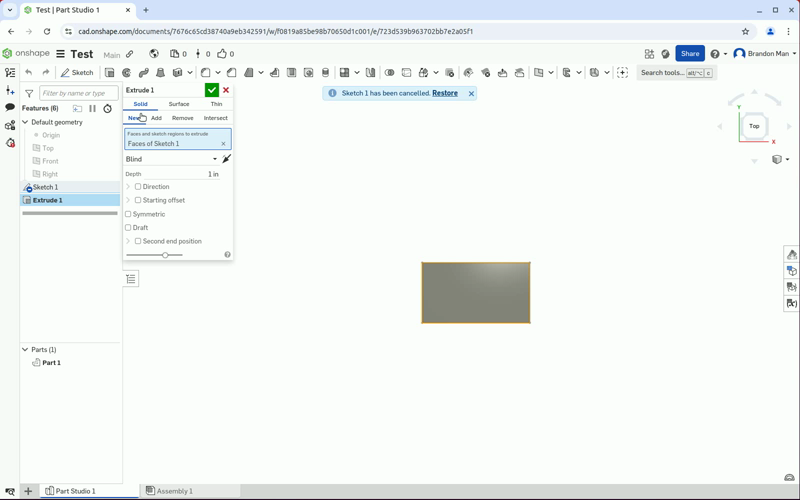
mouse_move(137, 120)
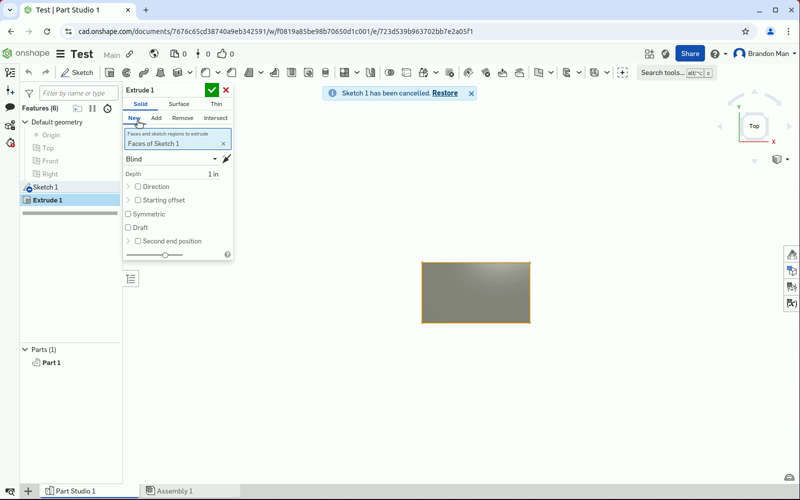
click(137, 120)
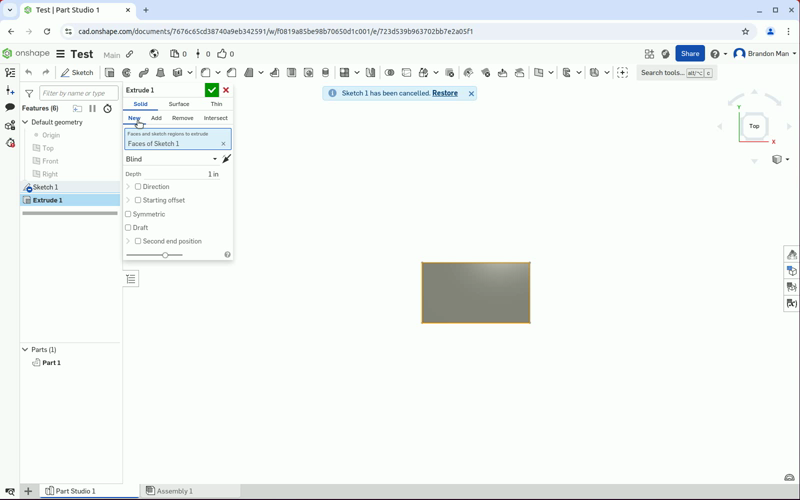
key(tab, 4)
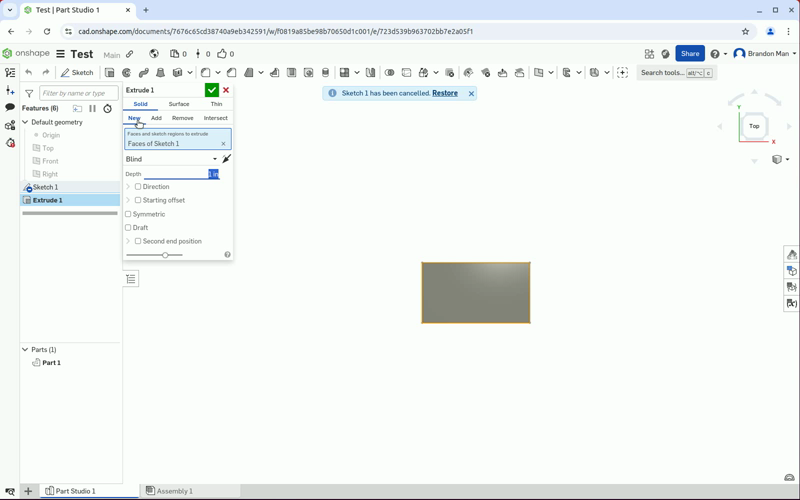
text(7.703)
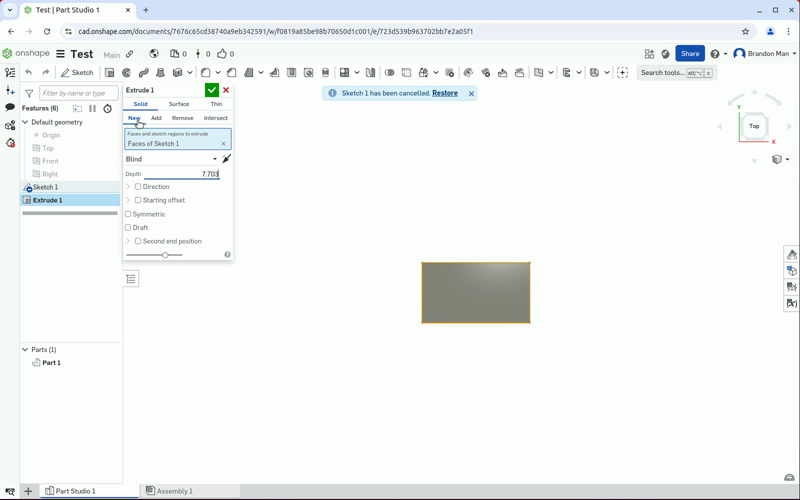
key(tab, 3)
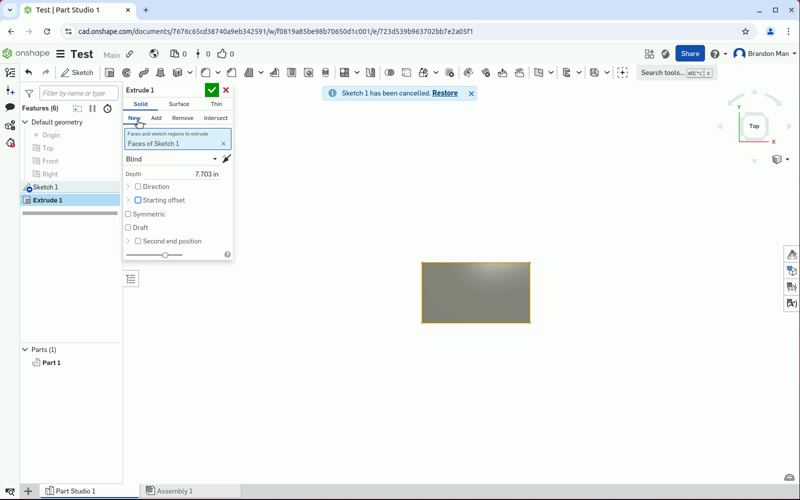
key(tab, 2)
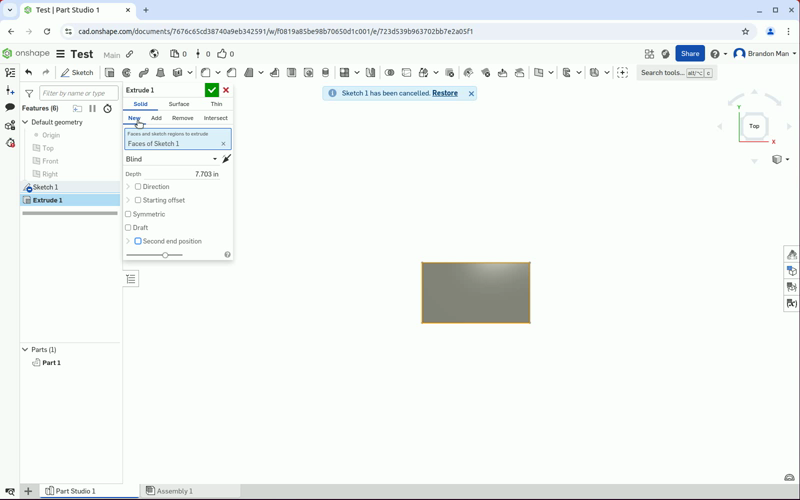
key(space)
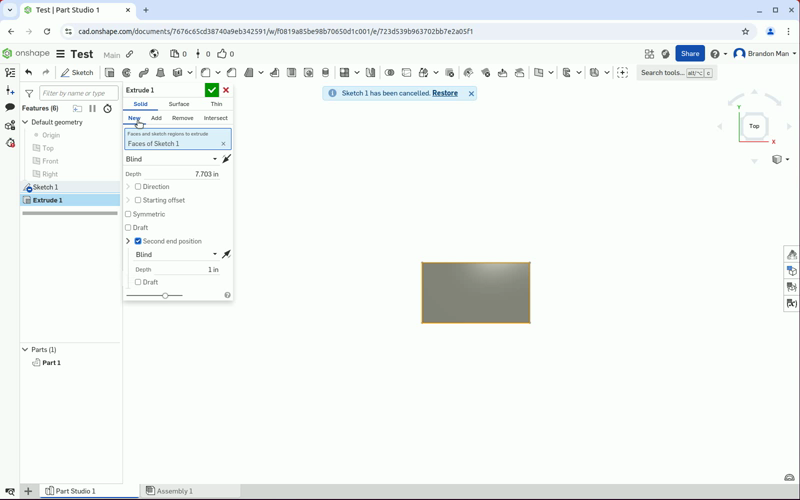
key(tab, 3)
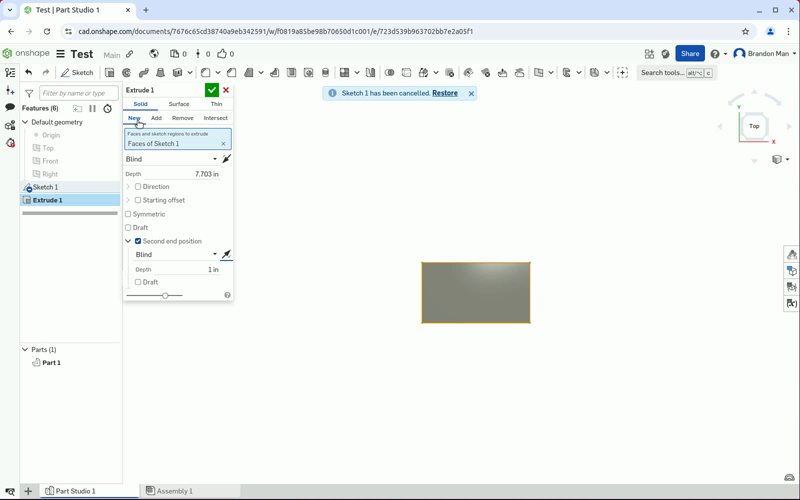
text(7.703)
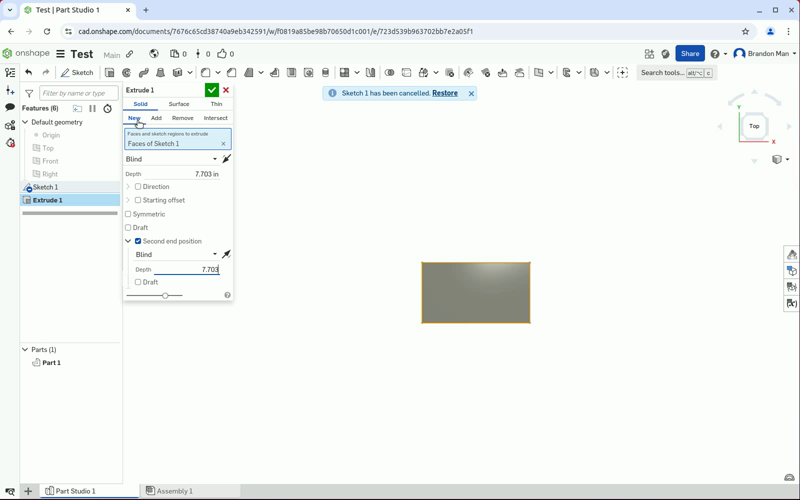
key(enter)
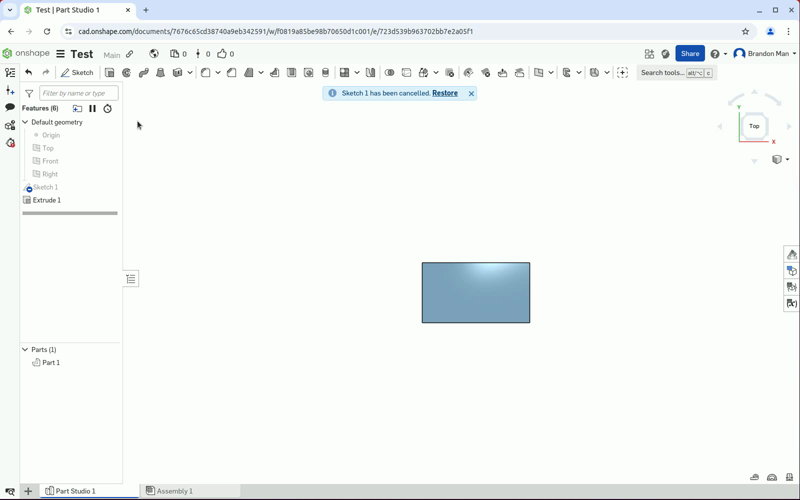
key(shift+h)
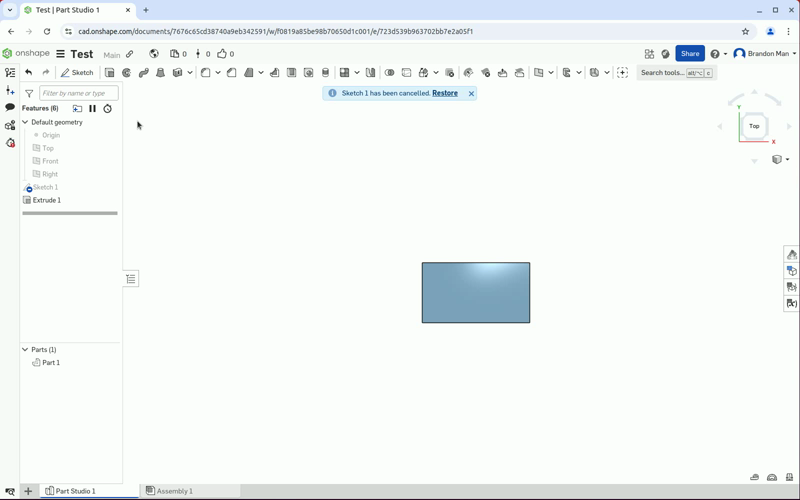
key(shift+h)
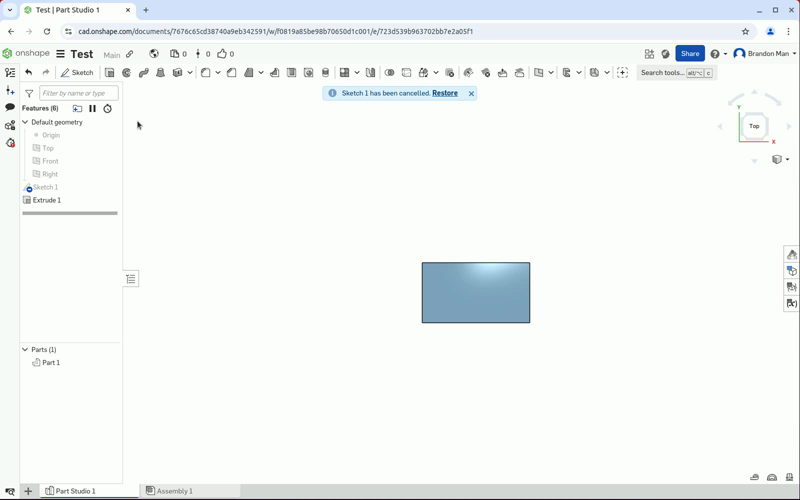
mouse_move(73, 189)
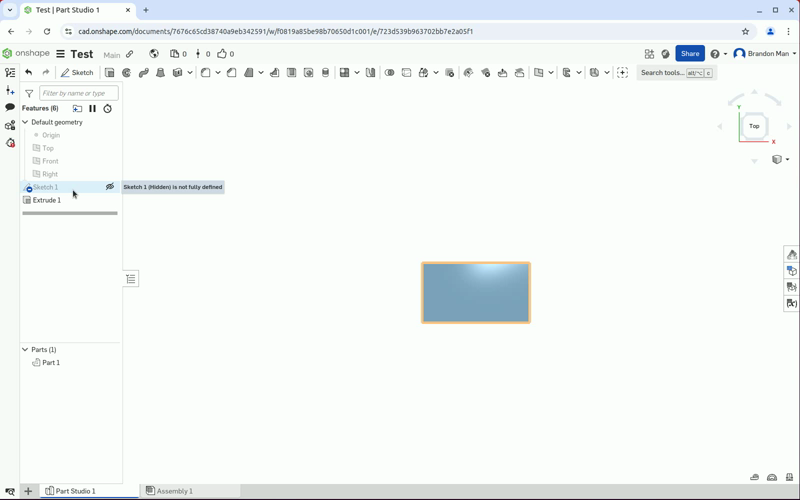
click(73, 189)
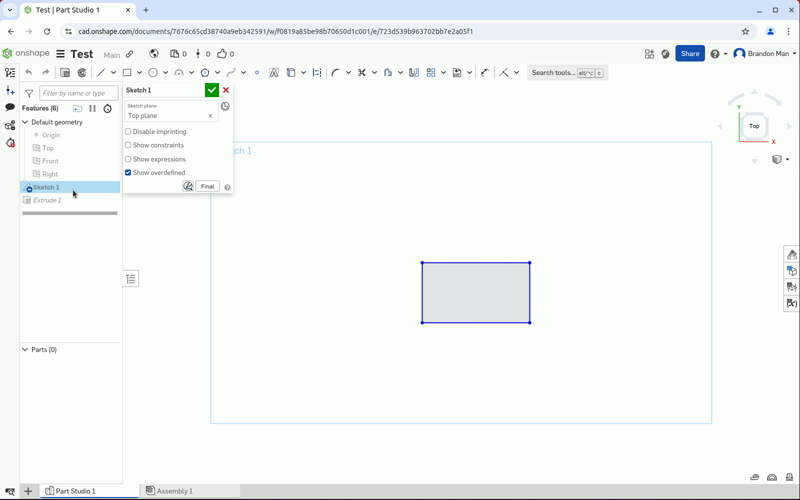
mouse_move(229, 92)
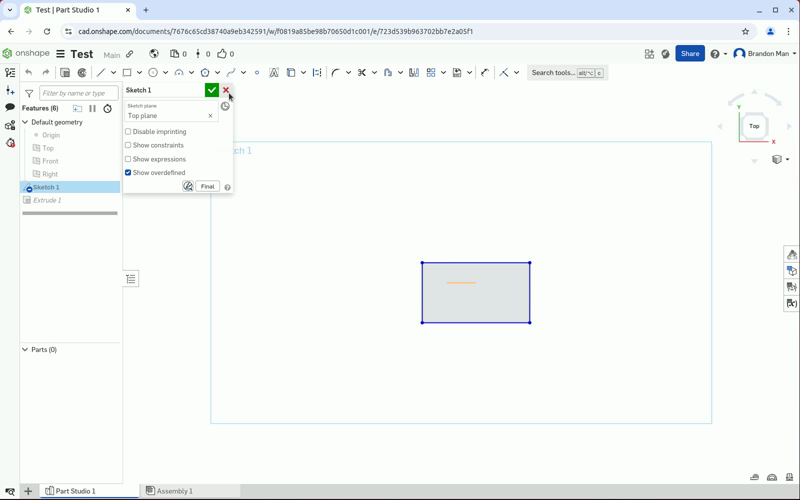
click(229, 92)
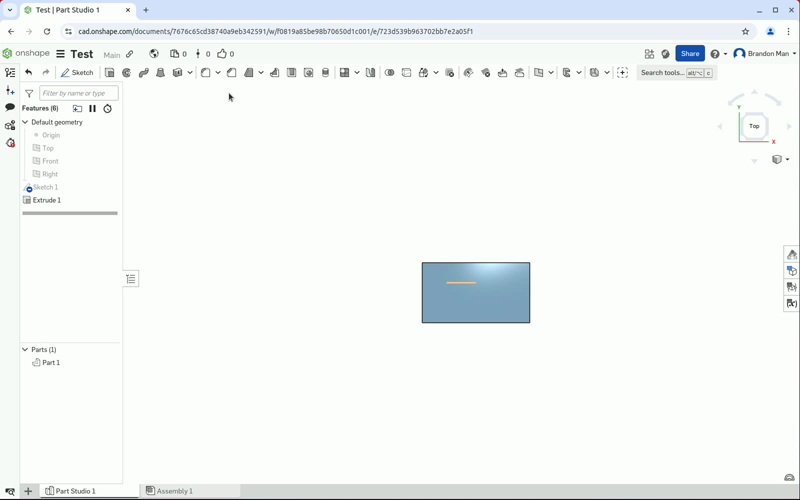
mouse_move(73, 352)
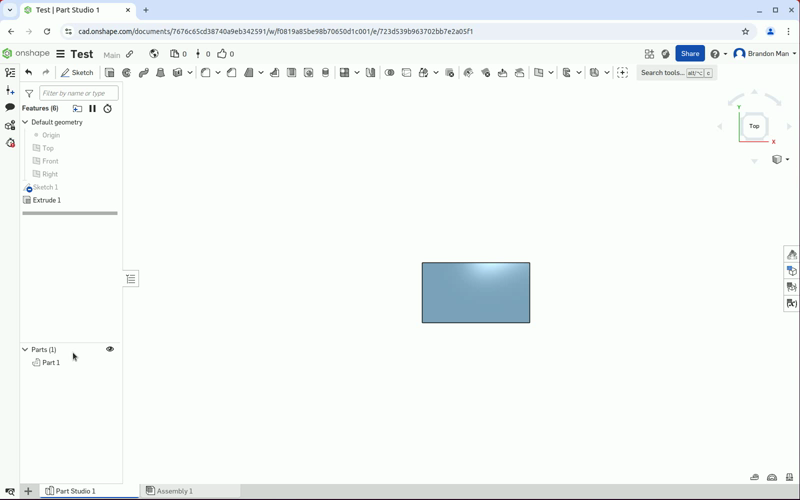
key(y)
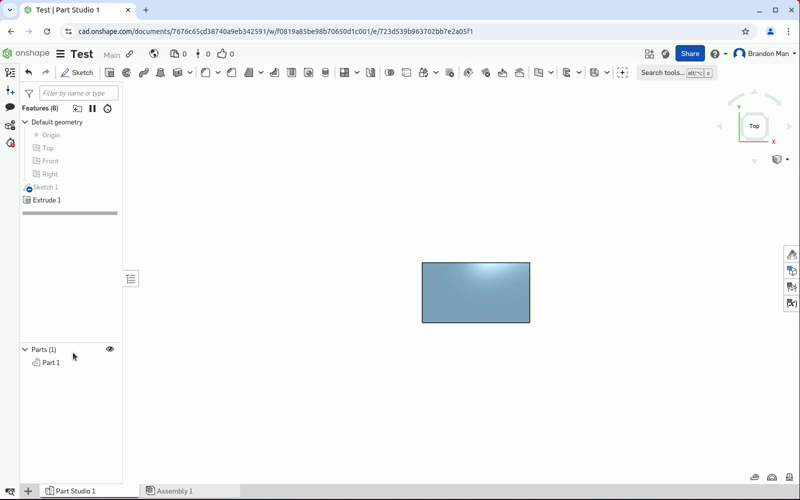
key(shift+p)
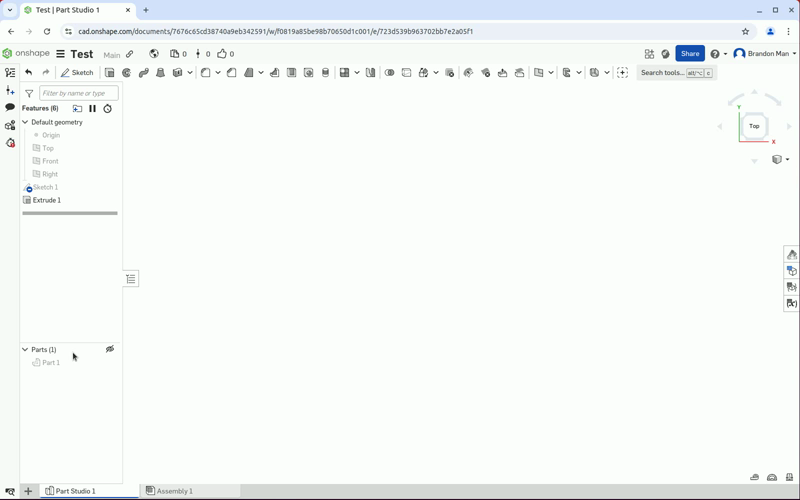
key(space)
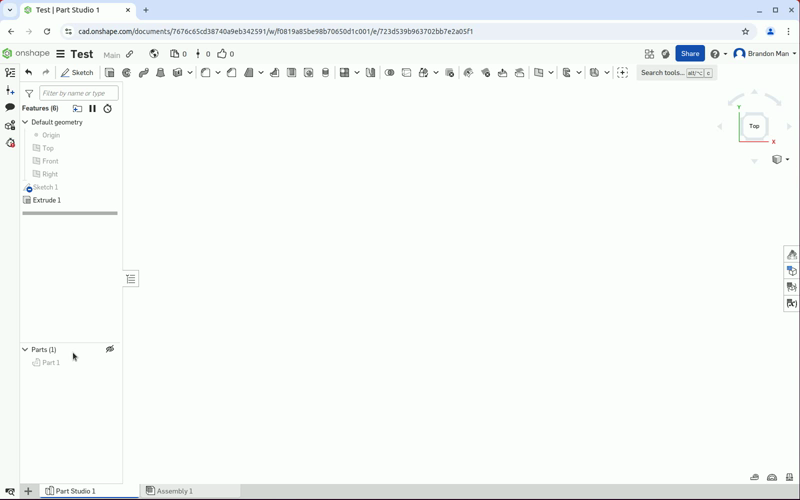
key_down(shift)
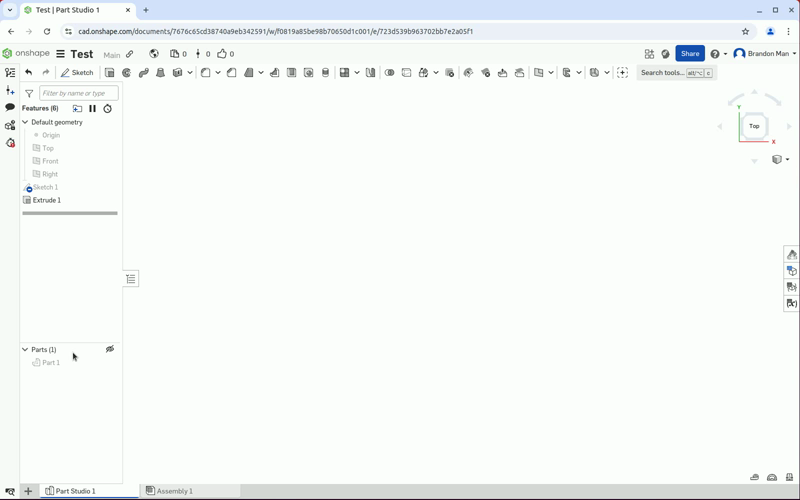
key(up)
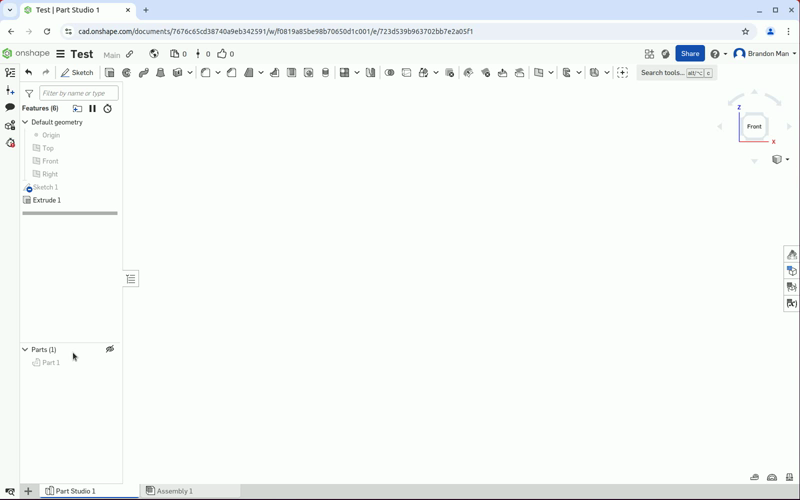
key_up(shift)
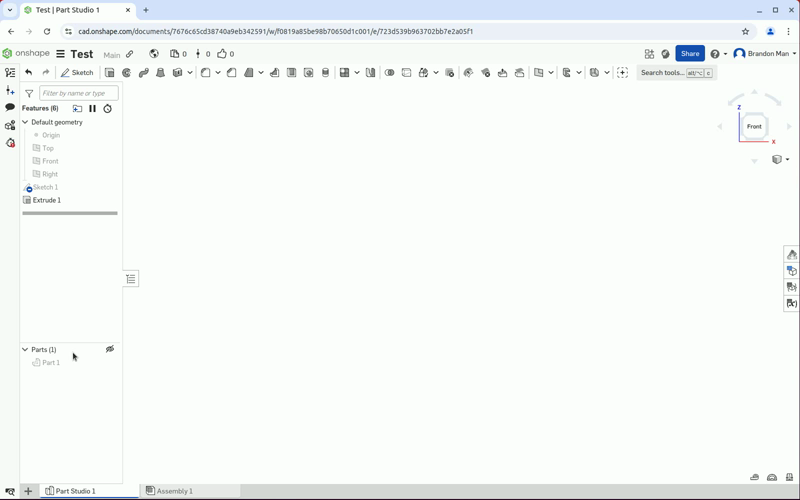
mouse_move(73, 352)
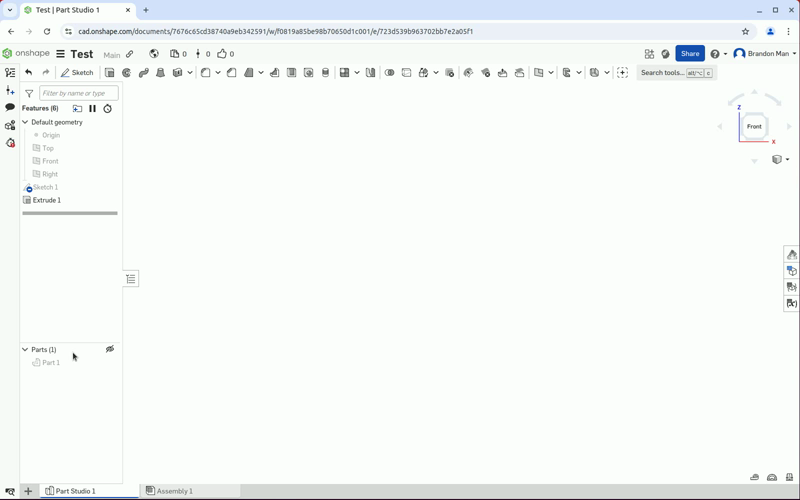
key(shift+y)
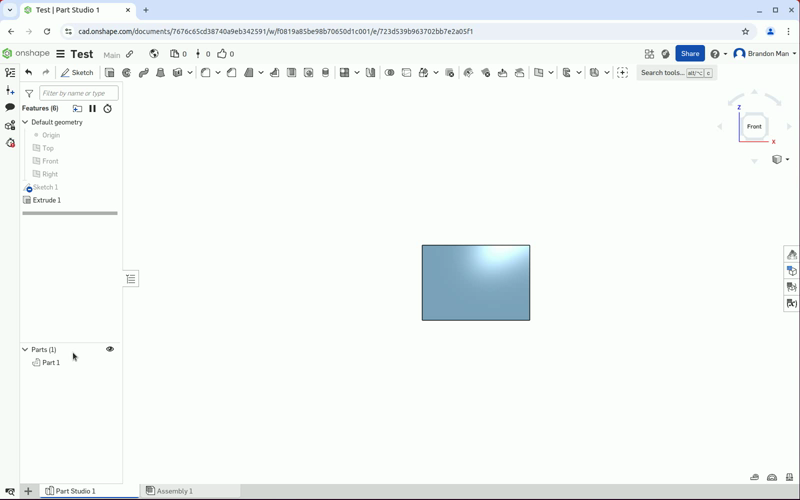
mouse_move(541, 75)
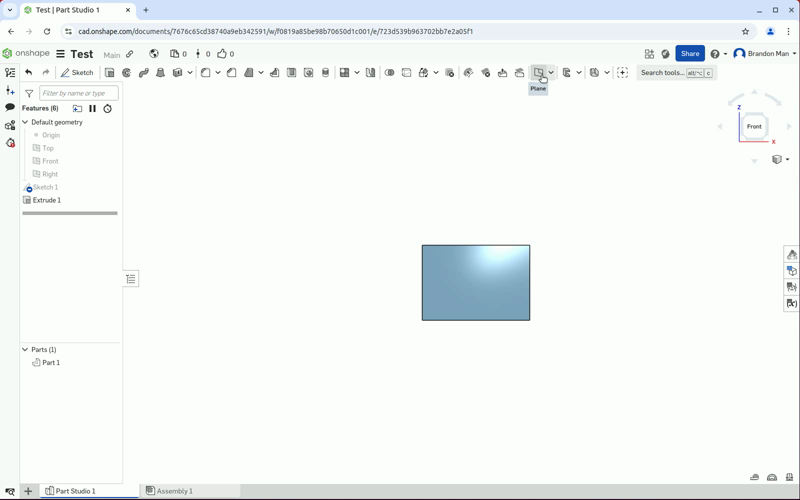
click(541, 75)
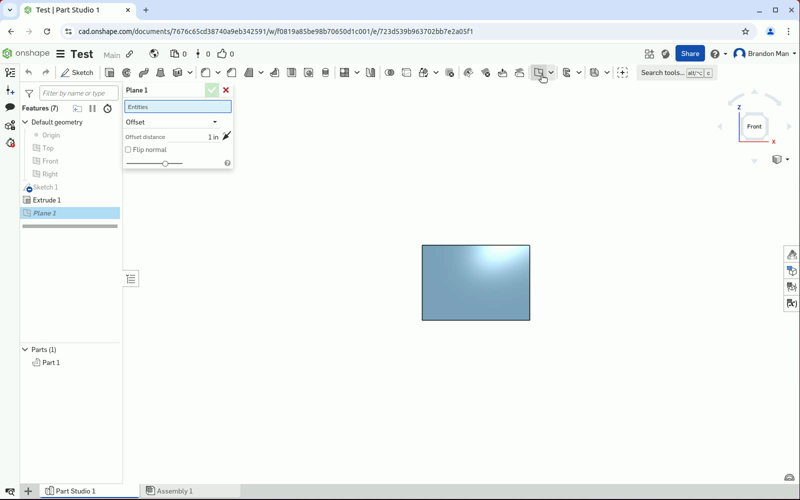
mouse_move(73, 163)
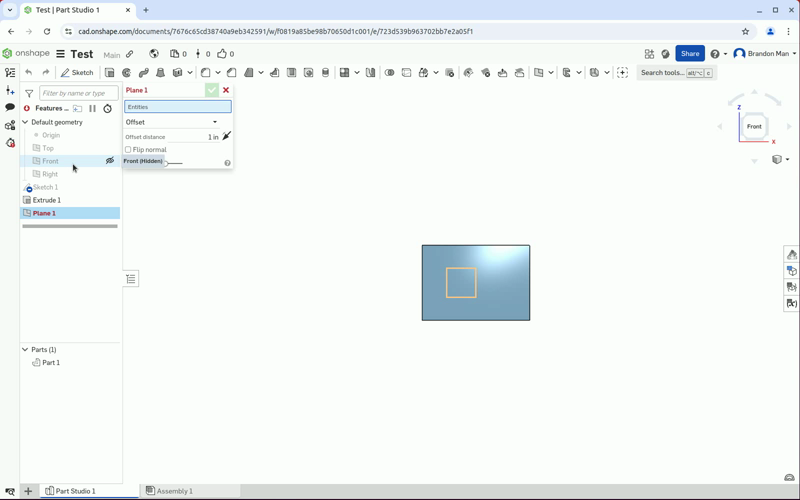
click(73, 163)
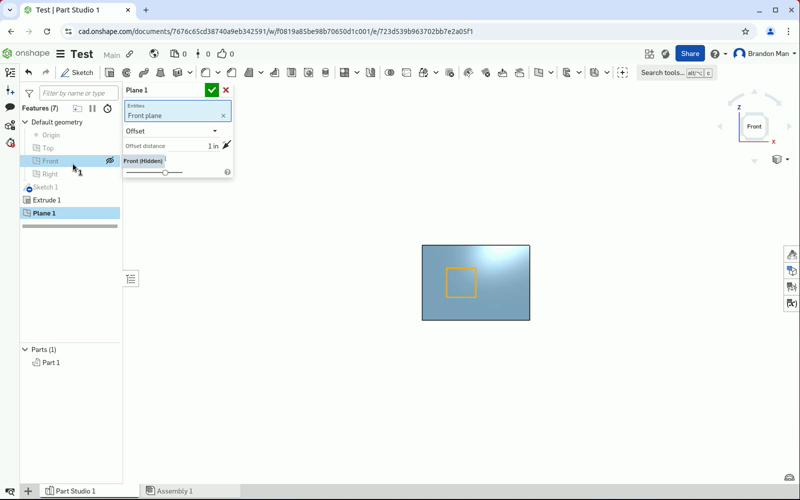
key(tab, 2)
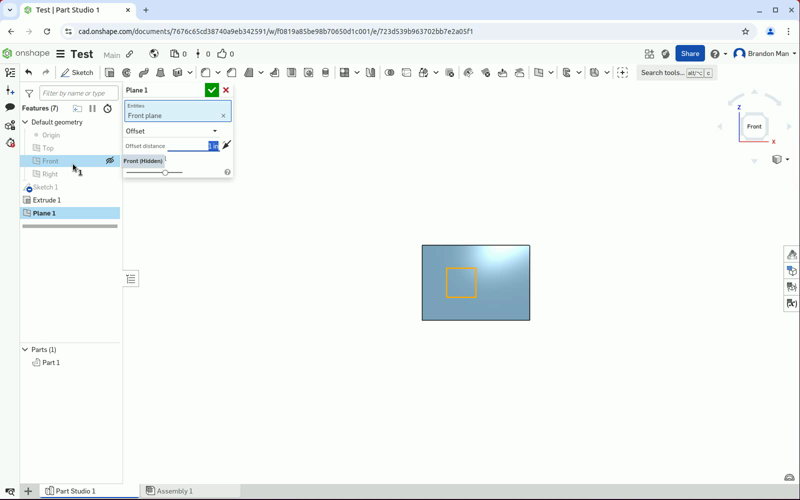
text(8.196)
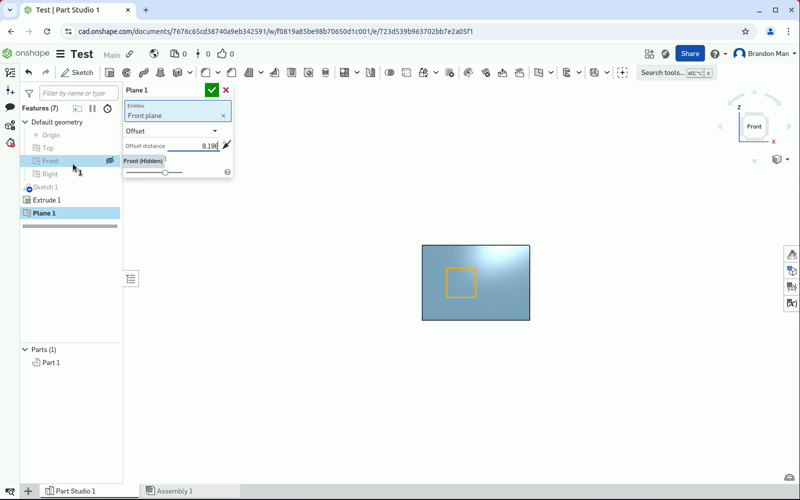
key(enter, 2)
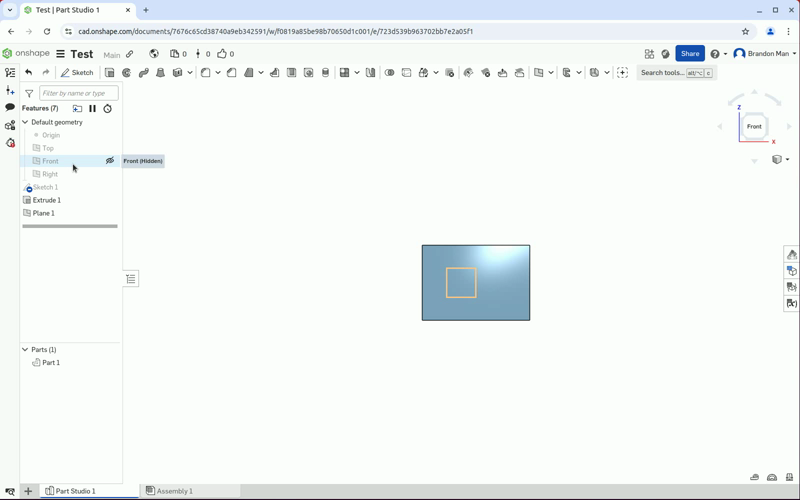
key(shift+s)
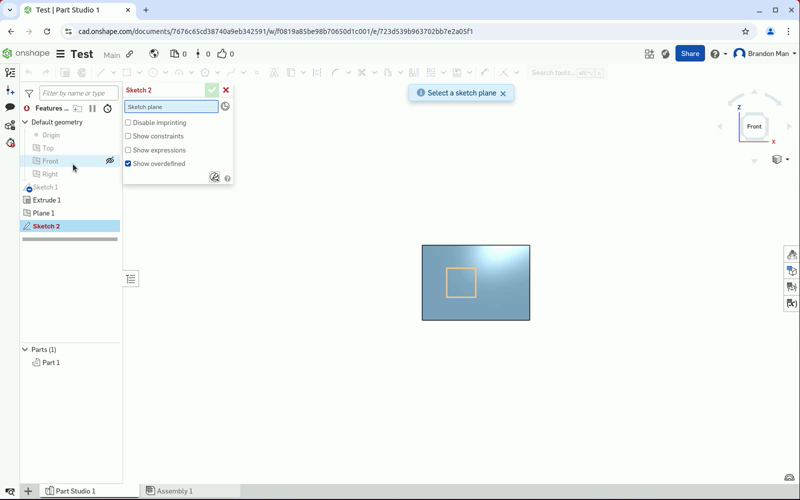
mouse_move(73, 215)
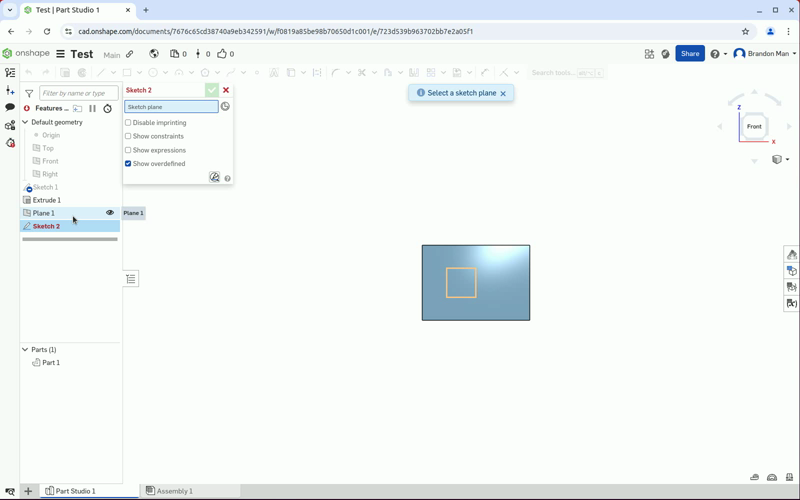
click(73, 215)
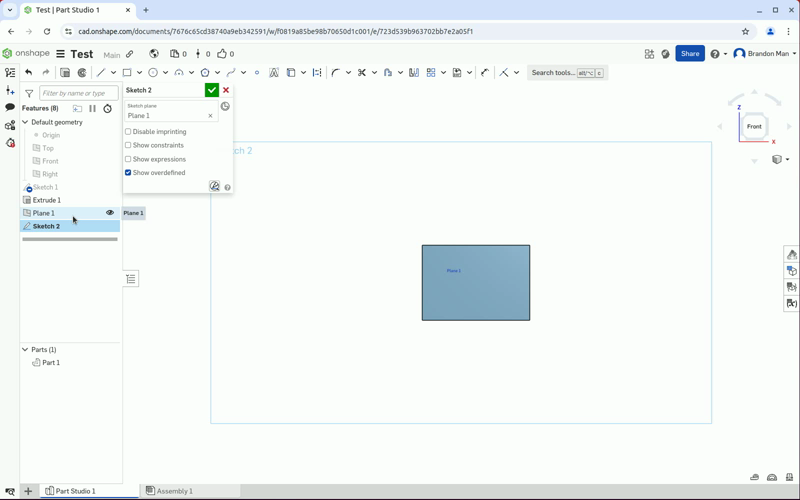
mouse_move(73, 352)
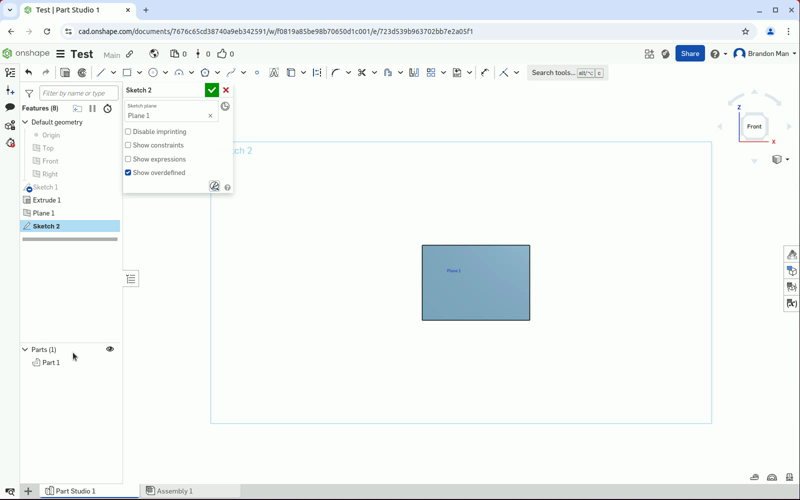
key(y)
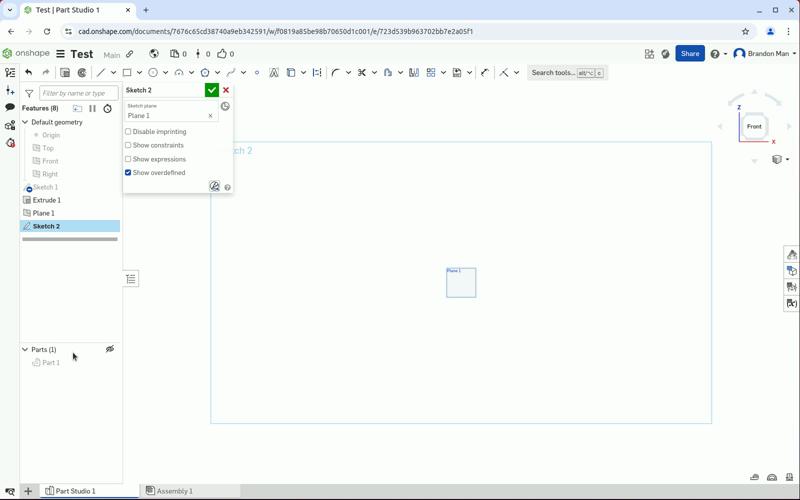
key(l)
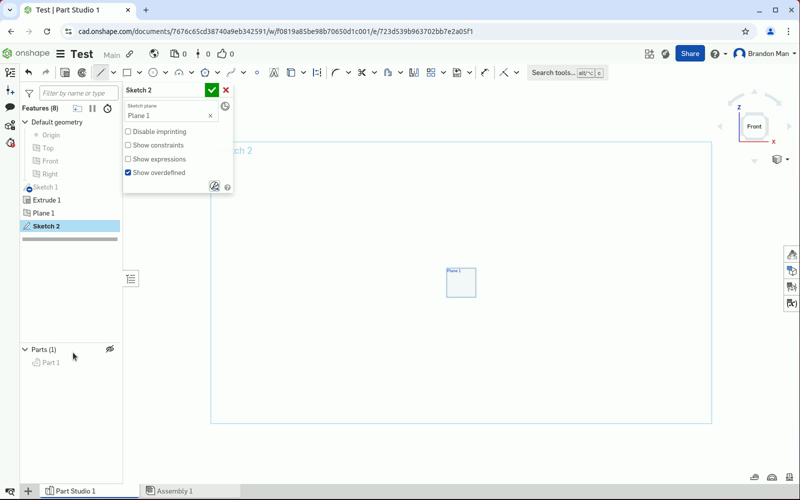
key_down(shift)
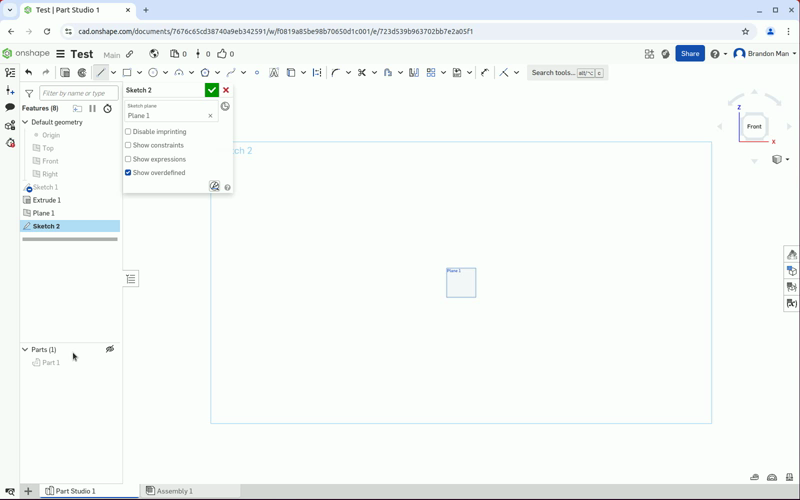
mouse_move(487, 320)
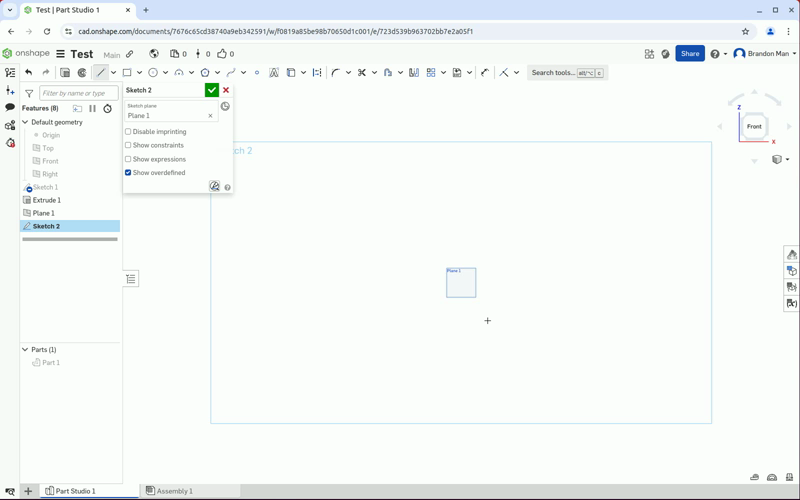
click(487, 320)
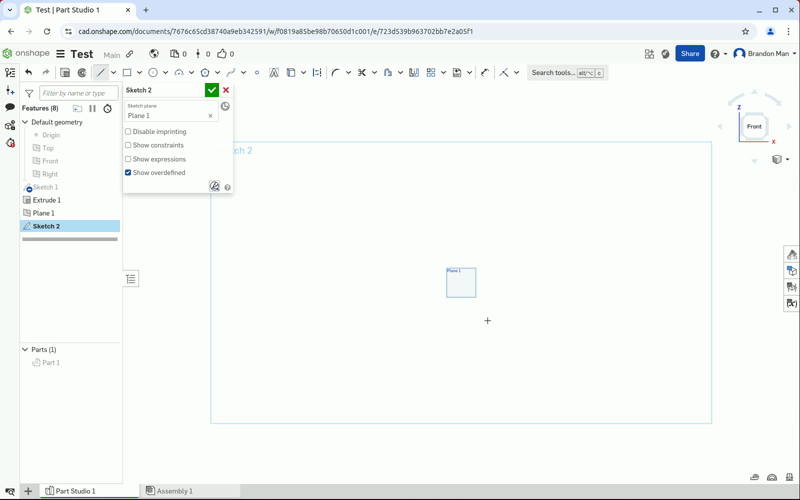
key_up(shift)
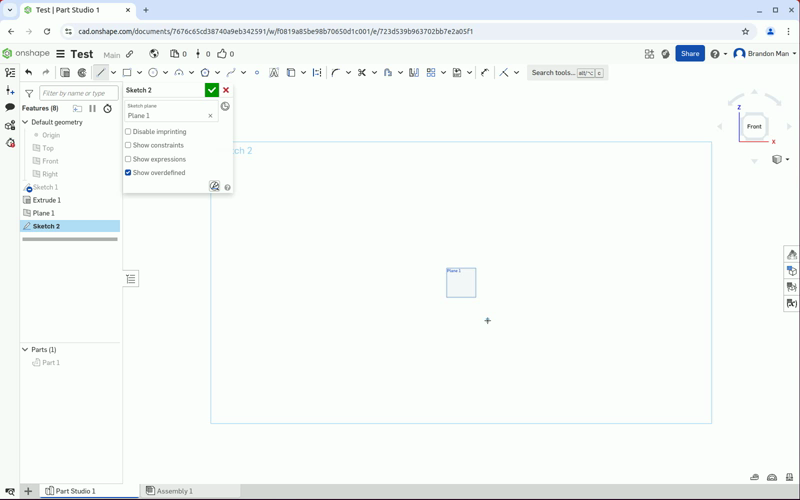
key_down(shift)
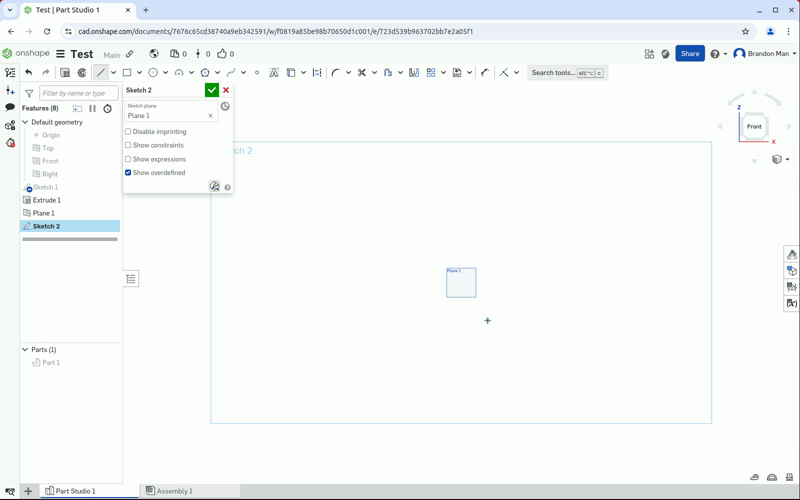
mouse_move(517, 320)
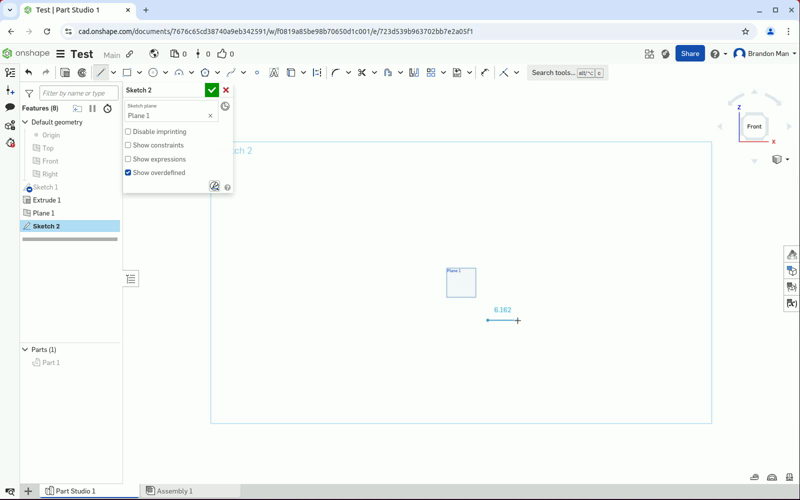
mouse_move(530, 320)
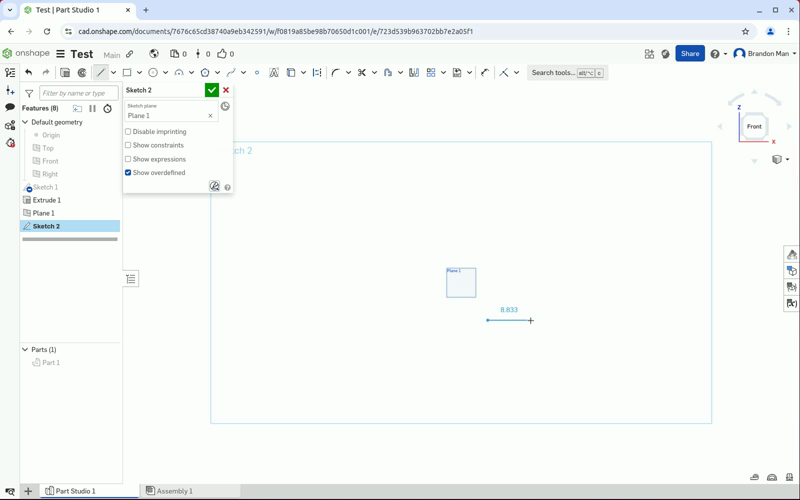
click(530, 320)
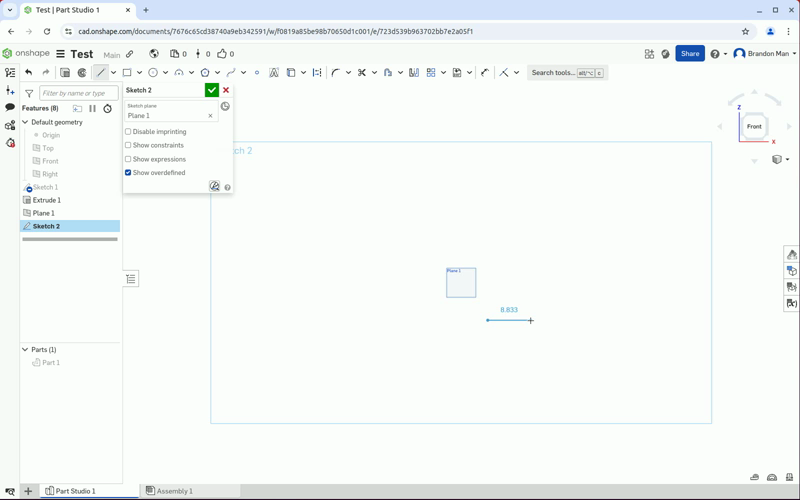
key_up(shift)
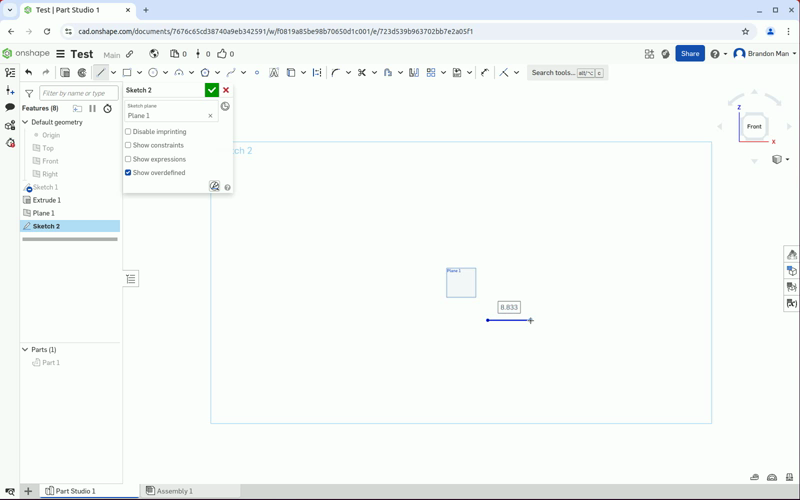
key_down(shift)
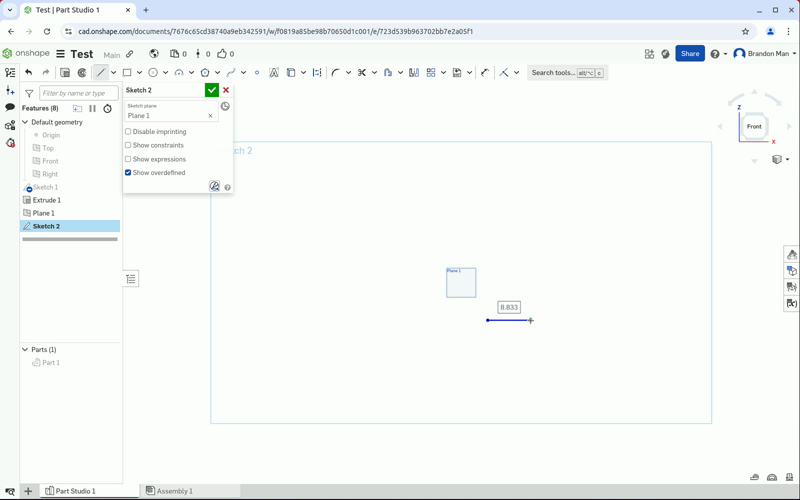
mouse_move(530, 245)
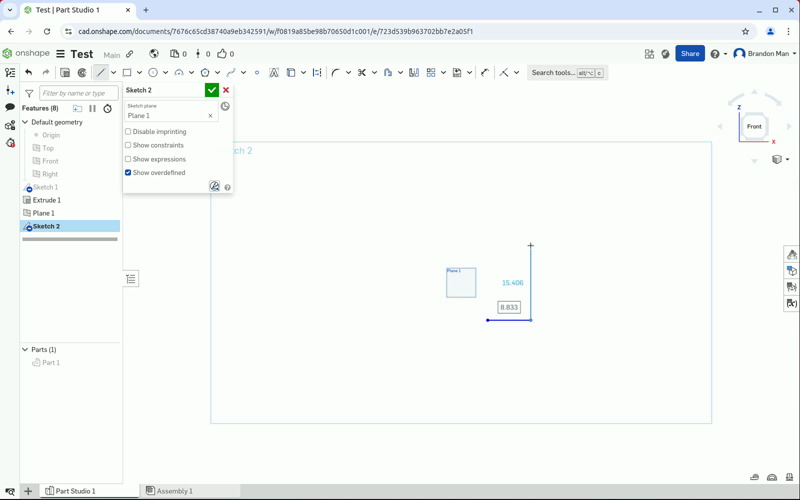
click(530, 245)
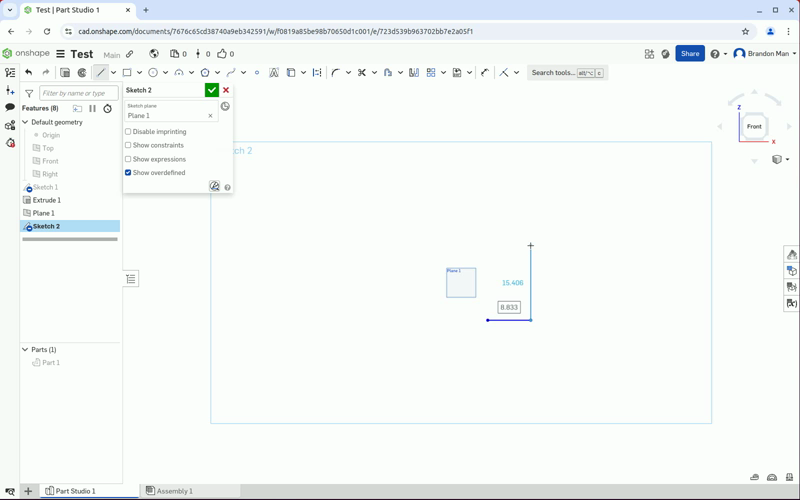
key_up(shift)
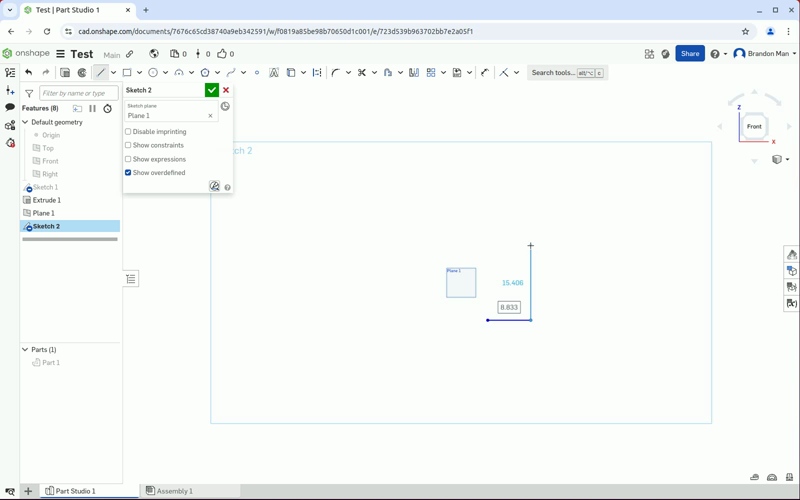
key_down(shift)
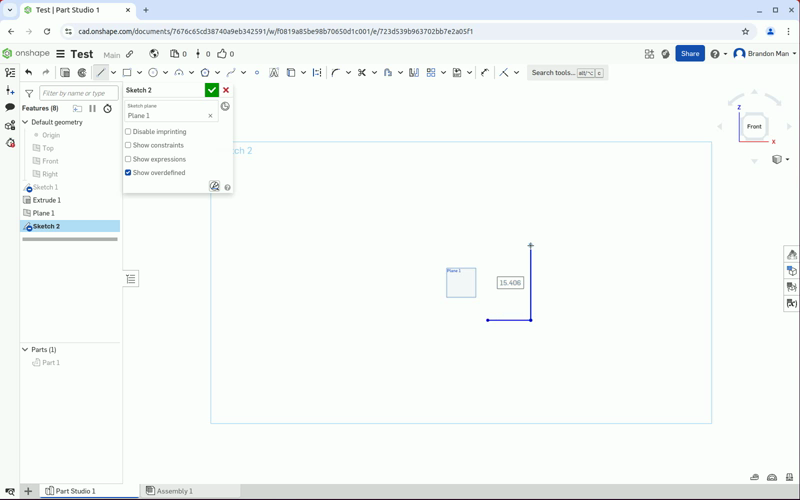
mouse_move(560, 245)
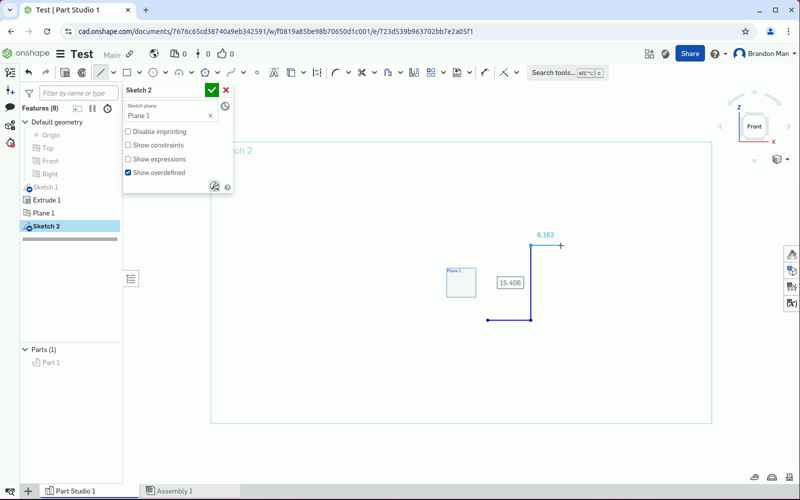
mouse_move(487, 245)
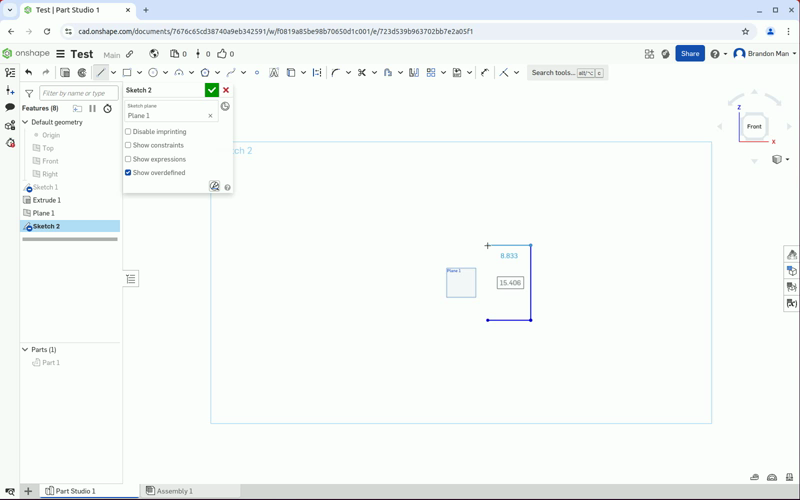
click(487, 245)
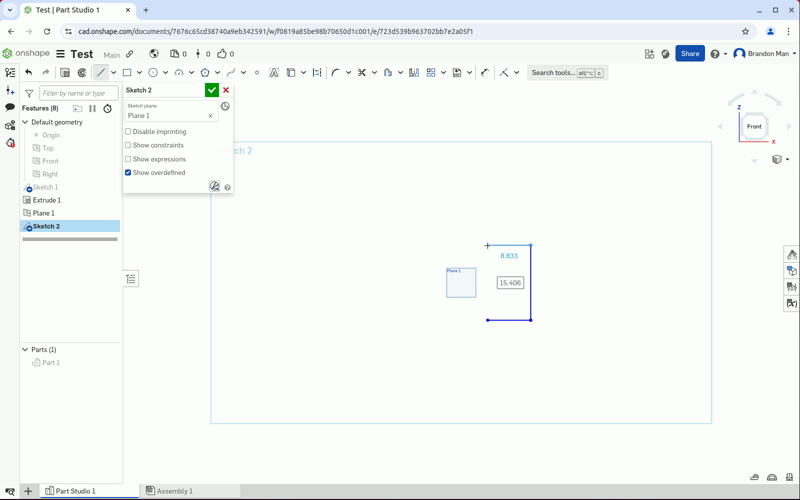
key_up(shift)
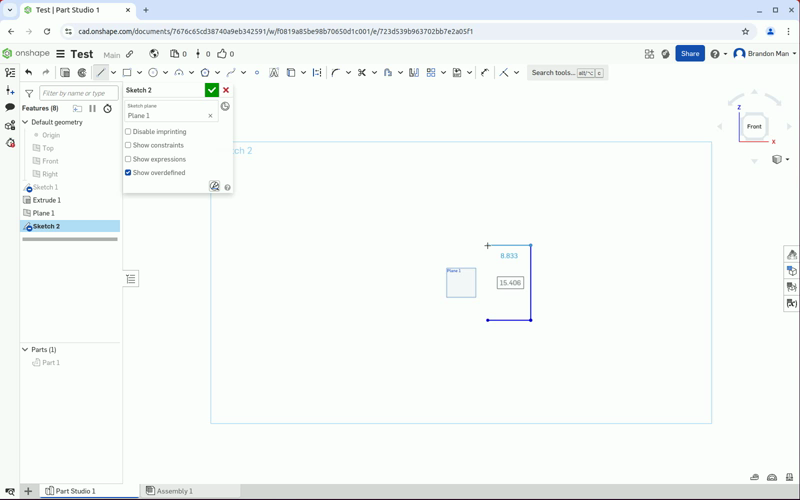
key_down(shift)
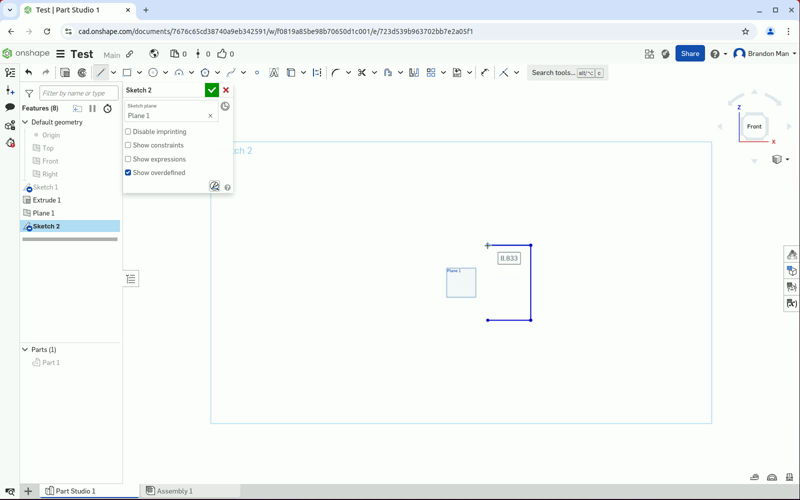
mouse_move(487, 320)
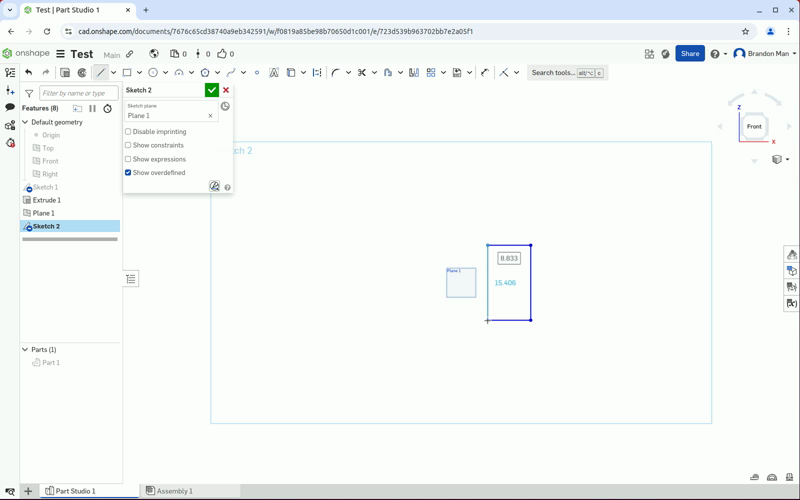
key_up(shift)
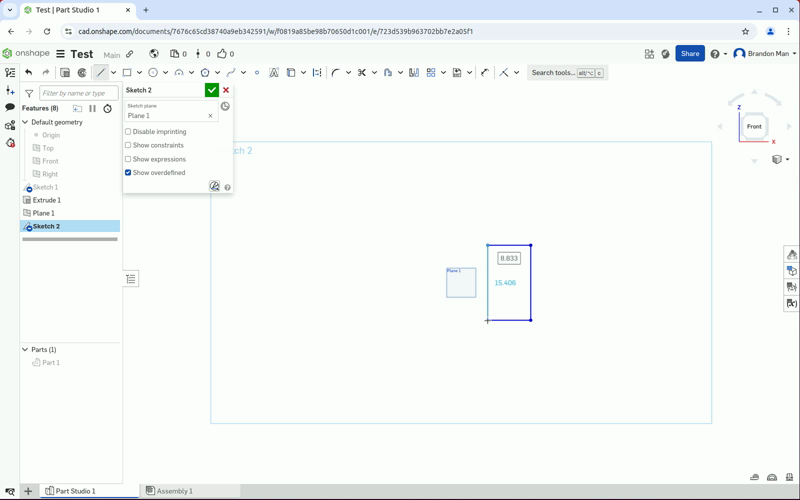
click(487, 320)
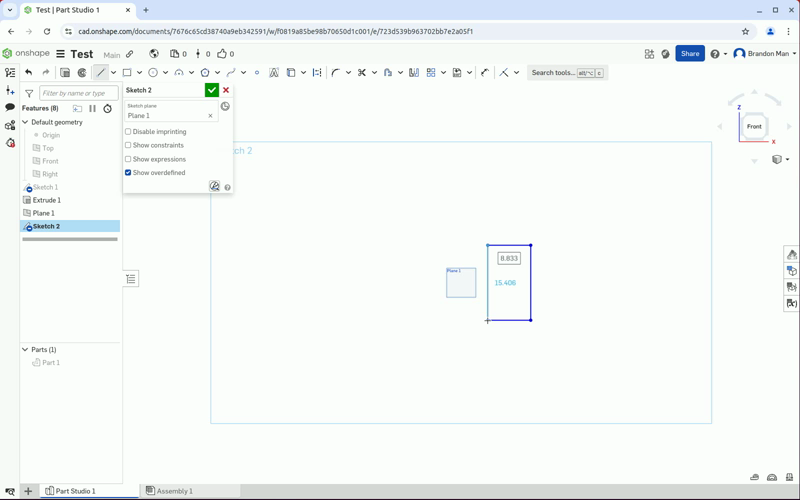
key(esc)
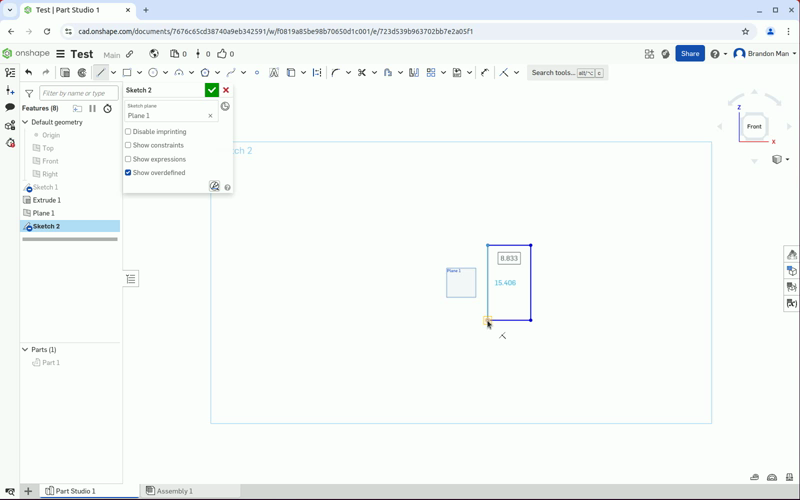
mouse_move(517, 251)
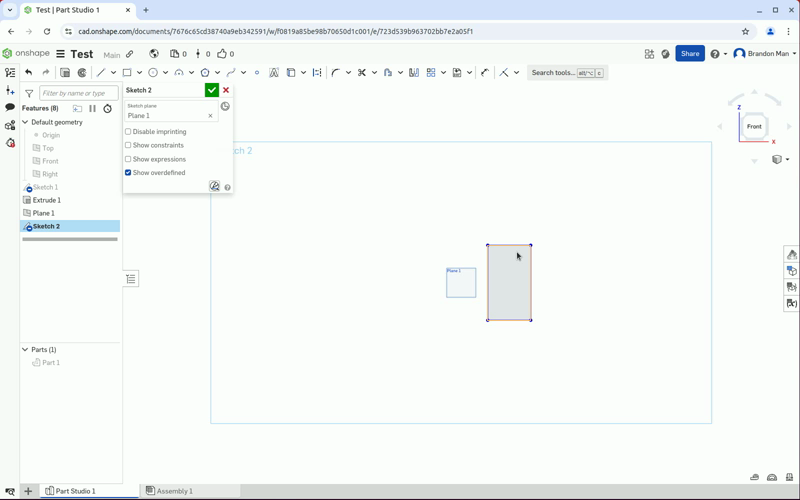
click(517, 251)
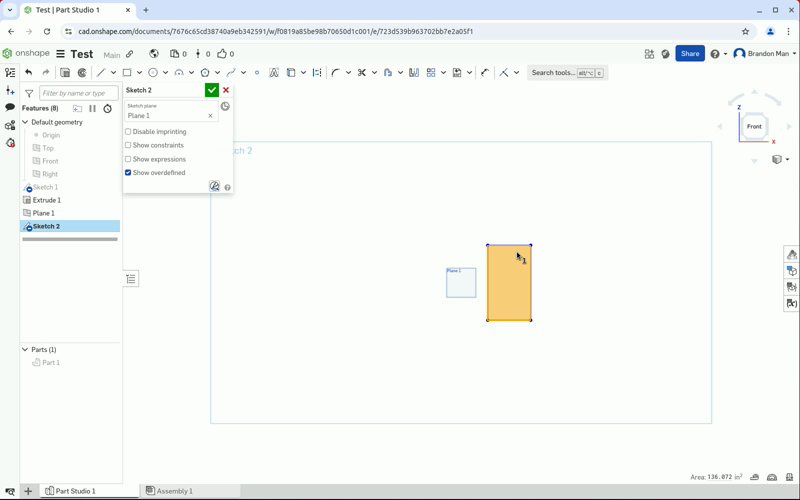
mouse_move(73, 352)
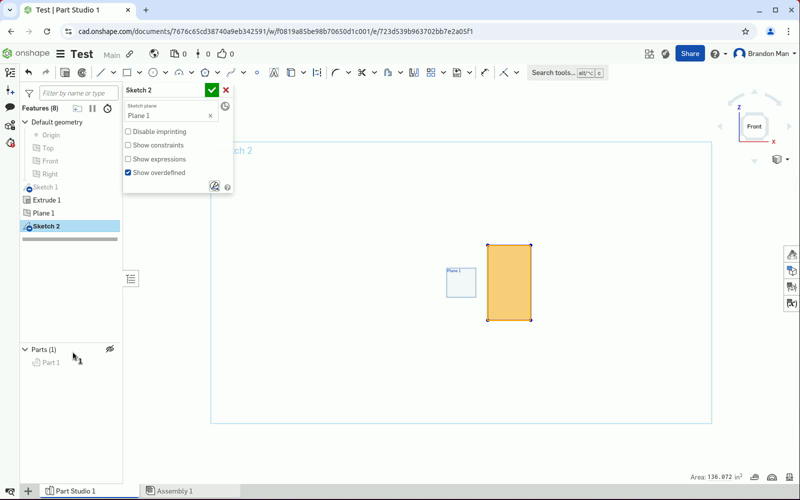
key(shift+y)
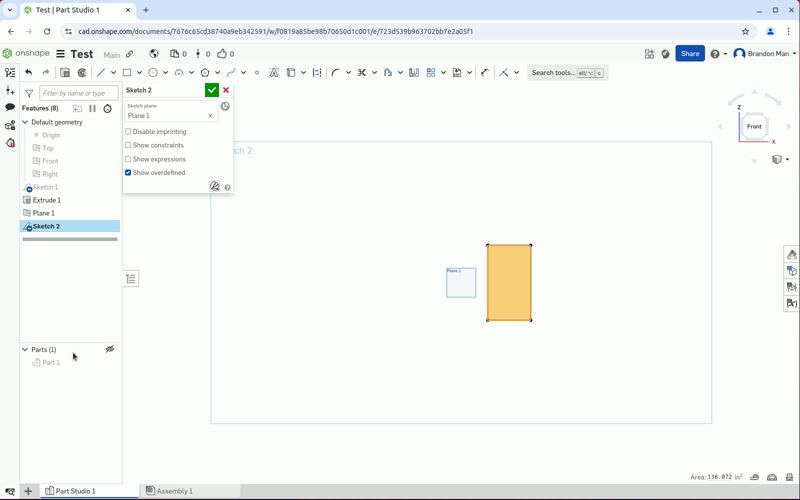
key(shift+e)
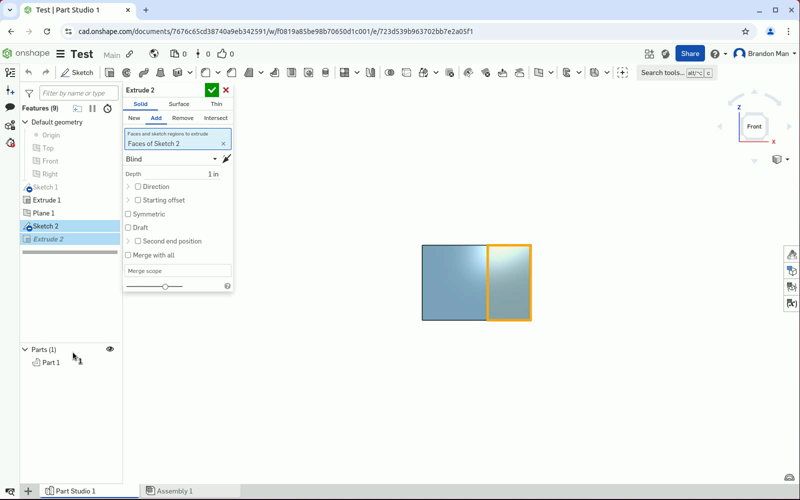
mouse_move(143, 106)
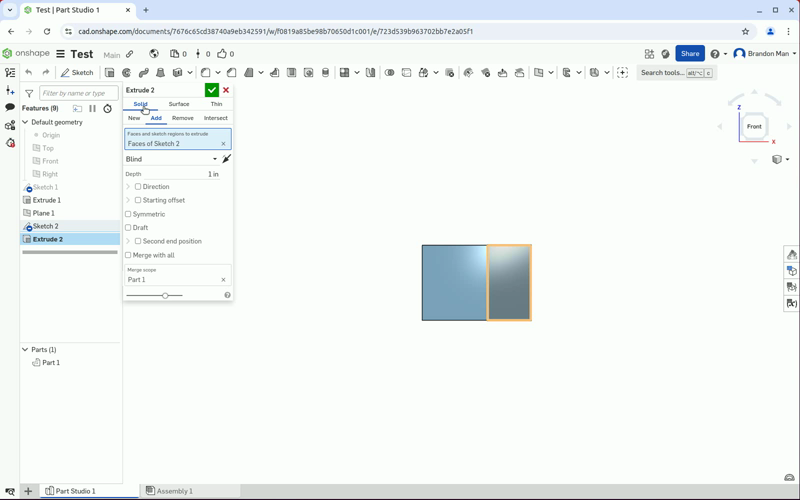
click(143, 106)
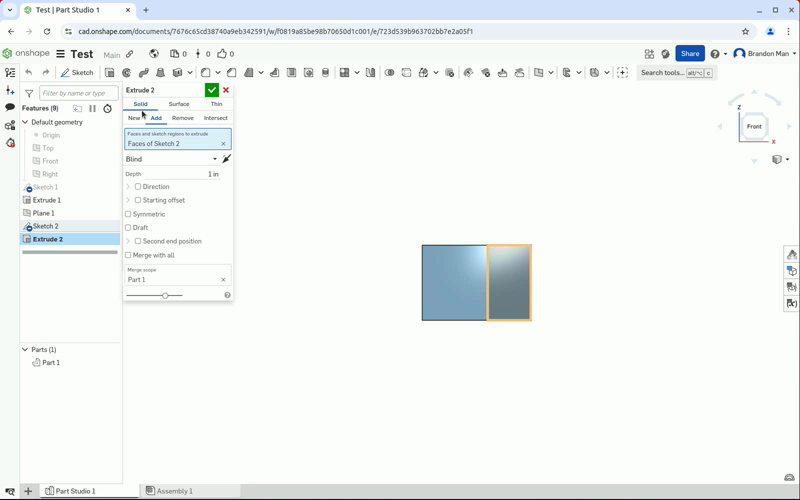
mouse_move(137, 120)
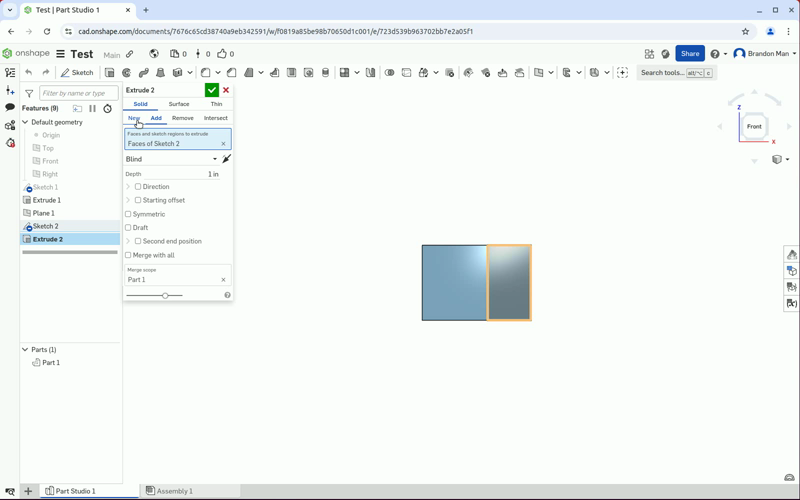
click(137, 120)
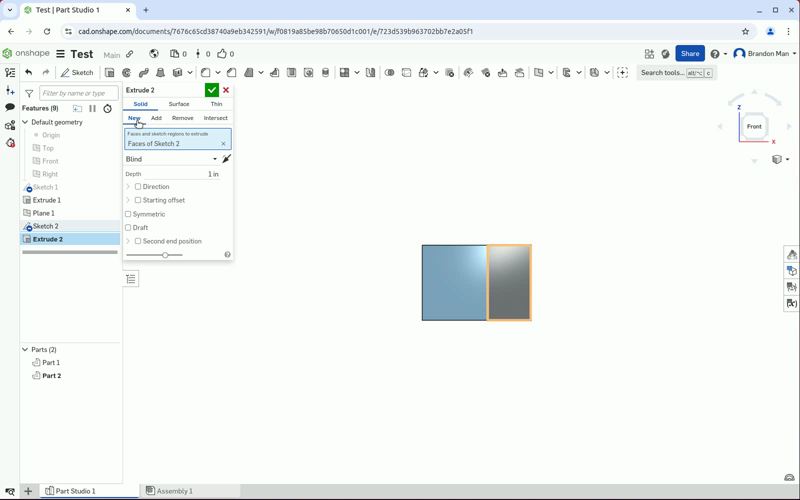
key(tab, 4)
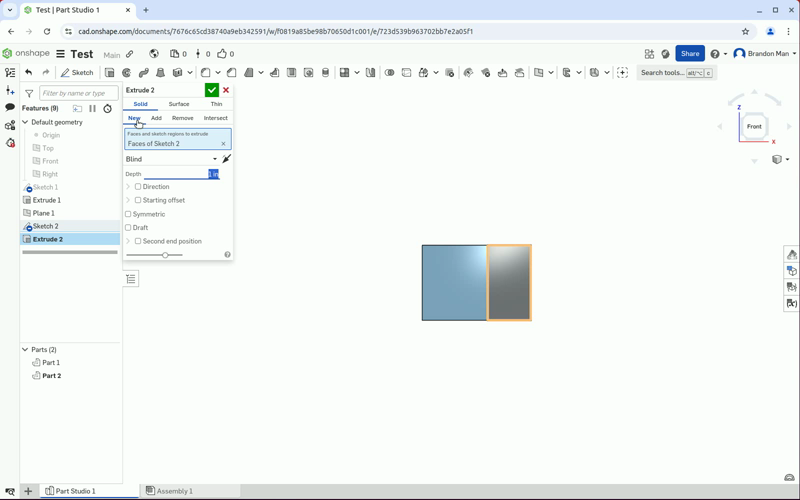
text(7.703)
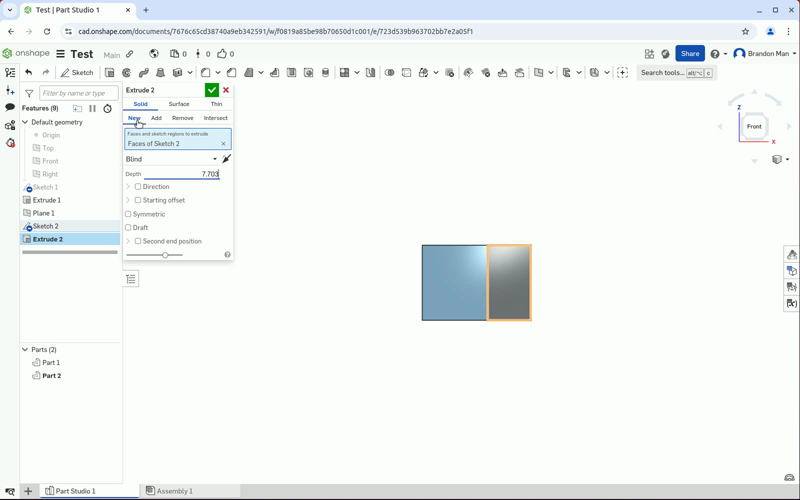
key(enter)
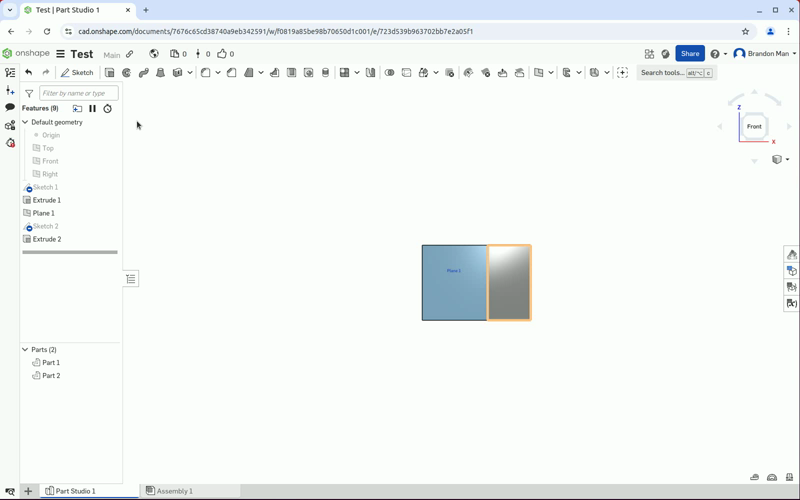
key(shift+h)
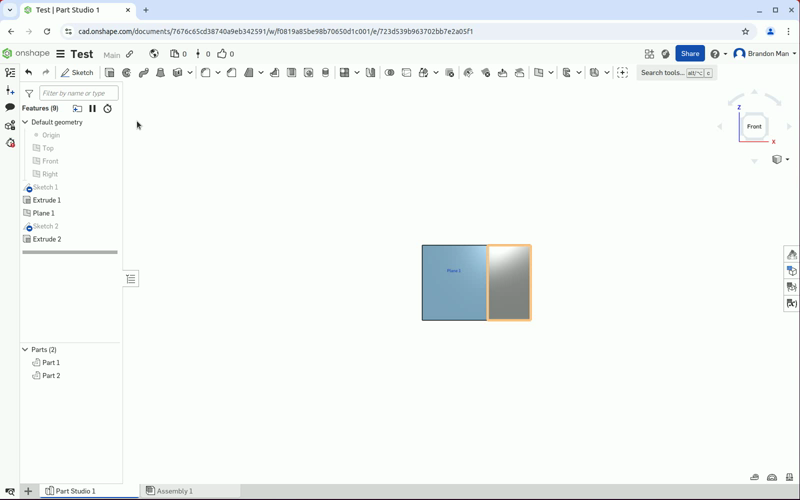
key(shift+h)
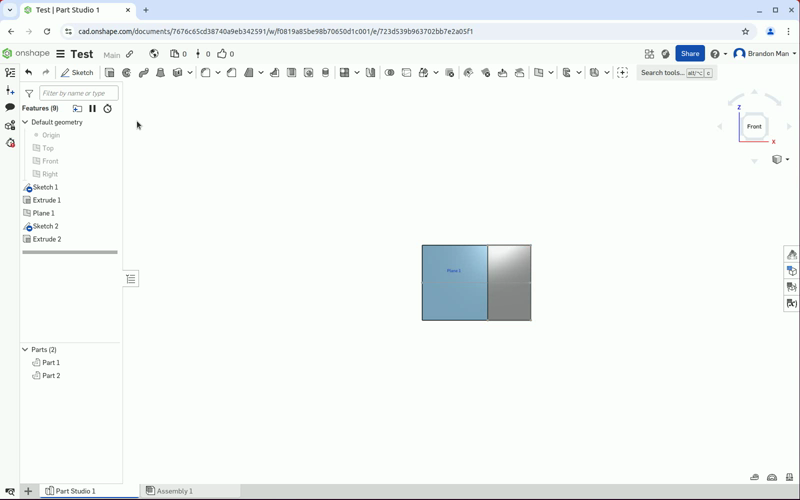
key(shift+7)
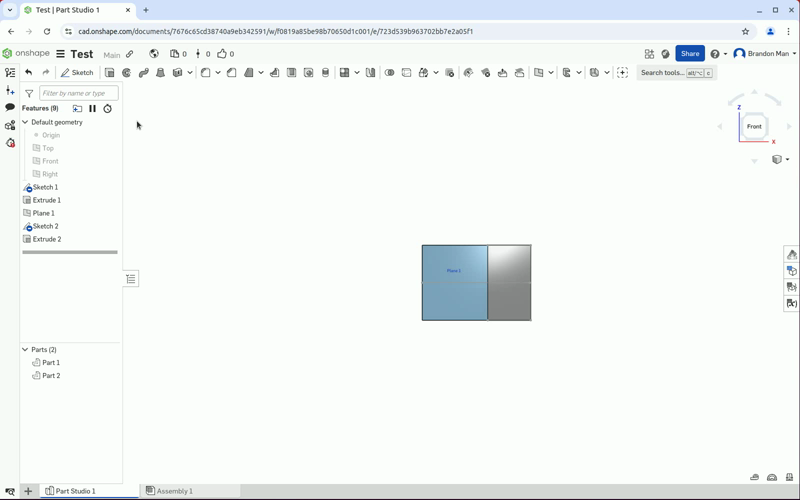
key(left, 2)
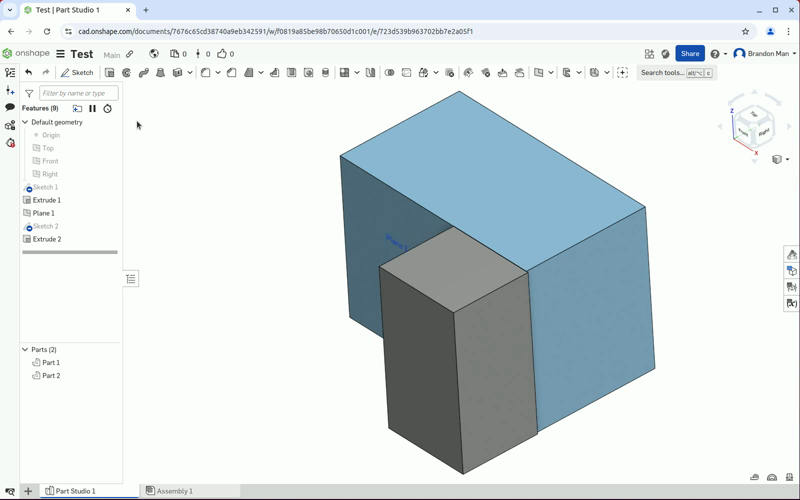
key(down, 2)
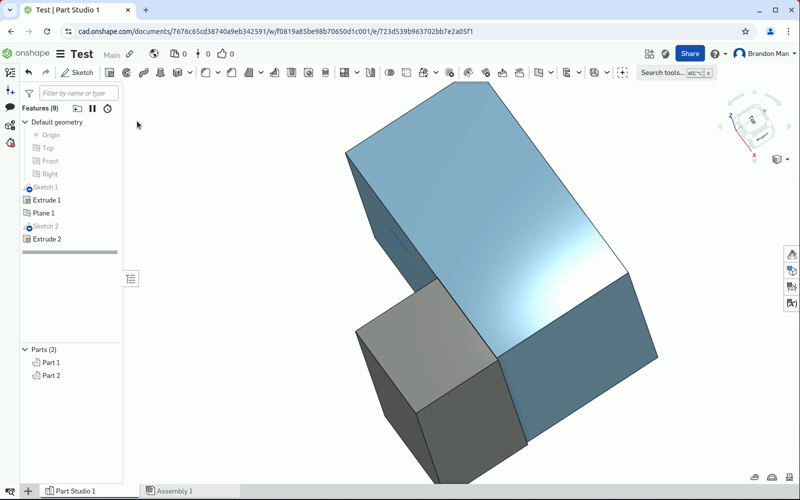
key(up, 2)
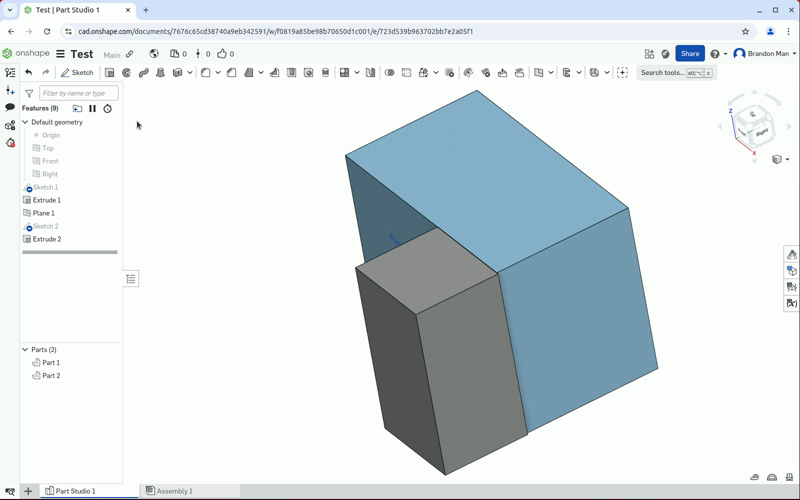
key(right, 2)
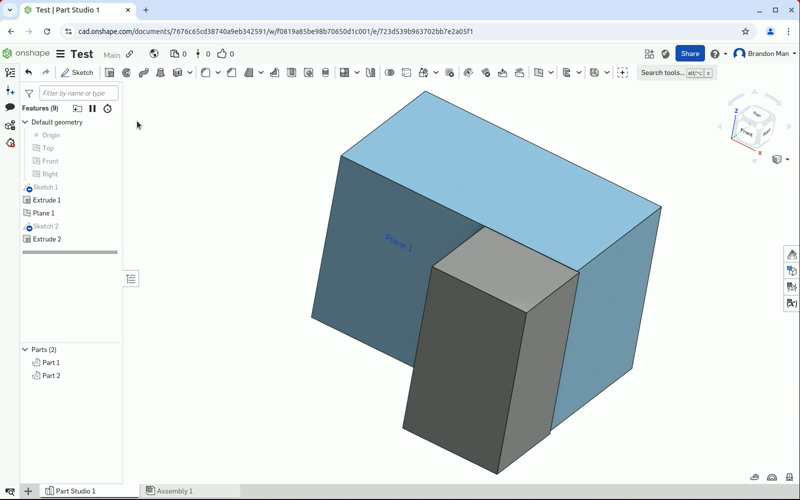
mouse_move(73, 189)
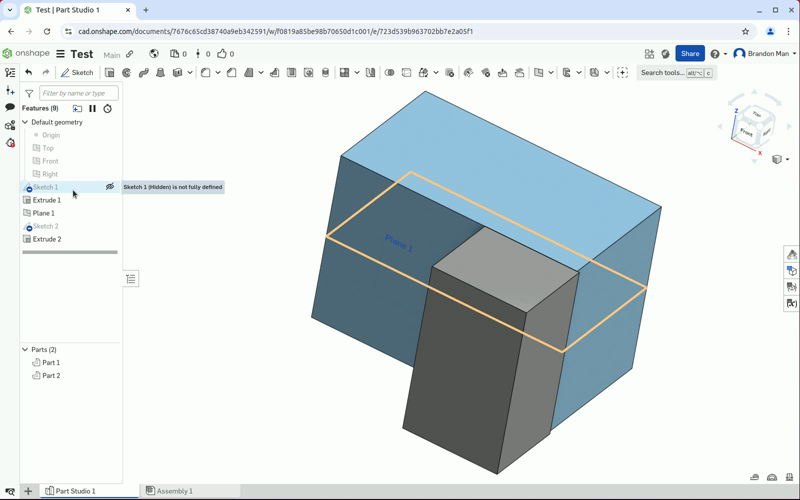
click(73, 189)